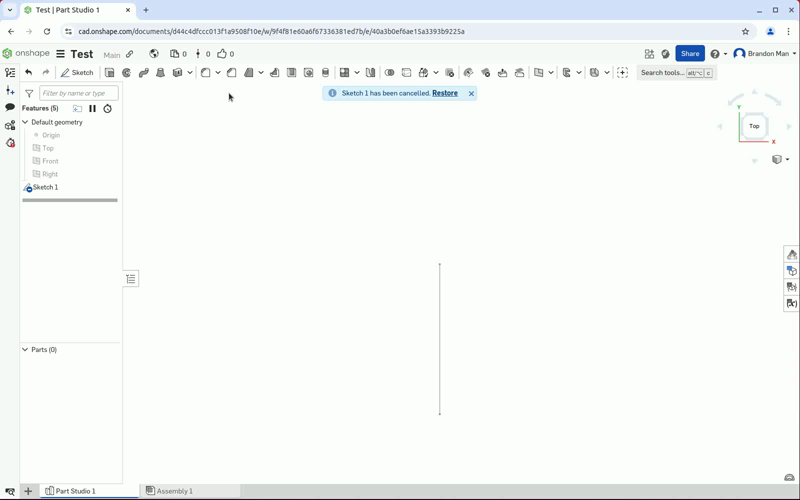
key(shift+h)
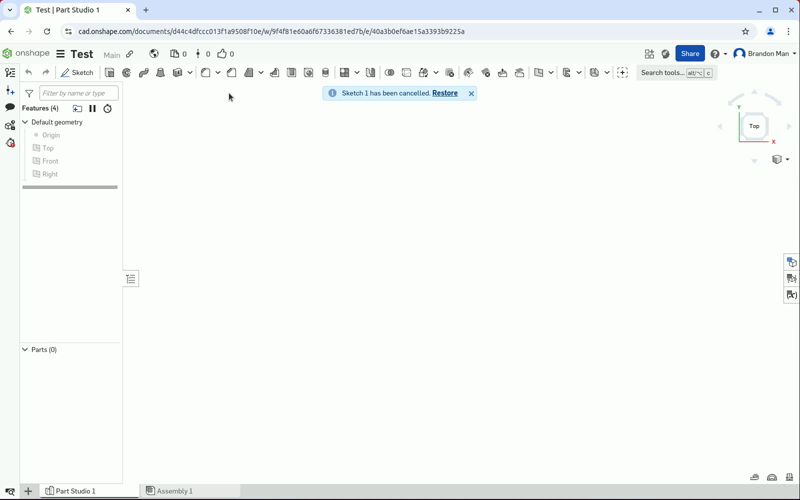
mouse_move(73, 352)
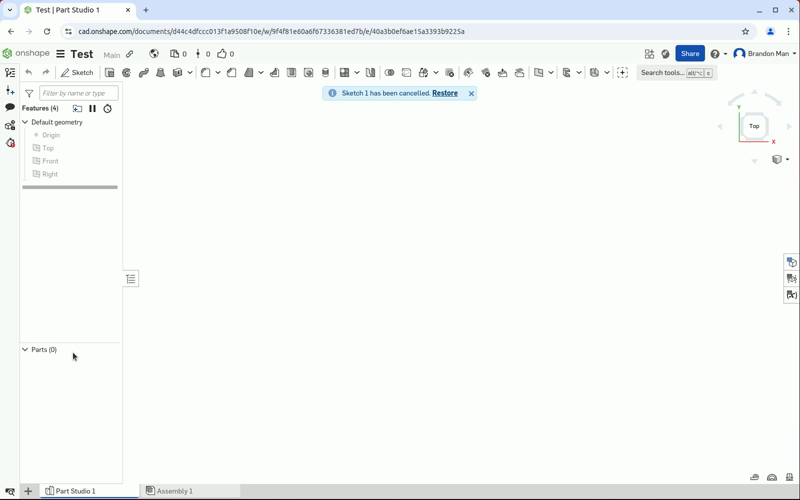
key(y)
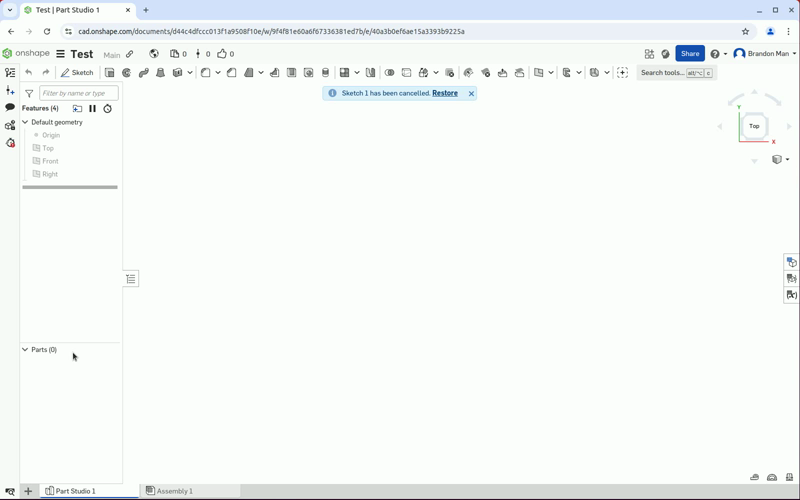
key(shift+p)
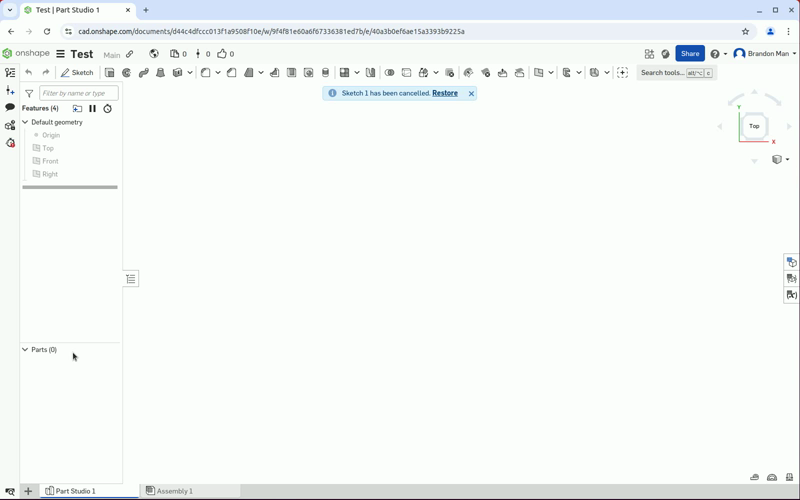
key(space)
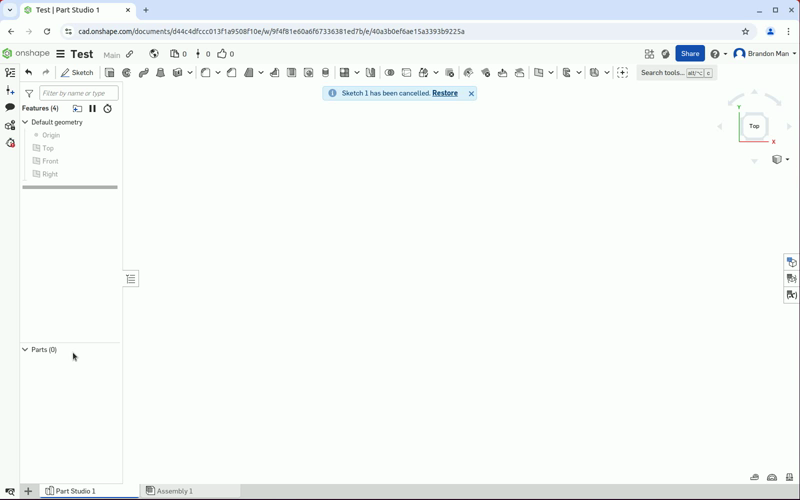
key_down(shift)
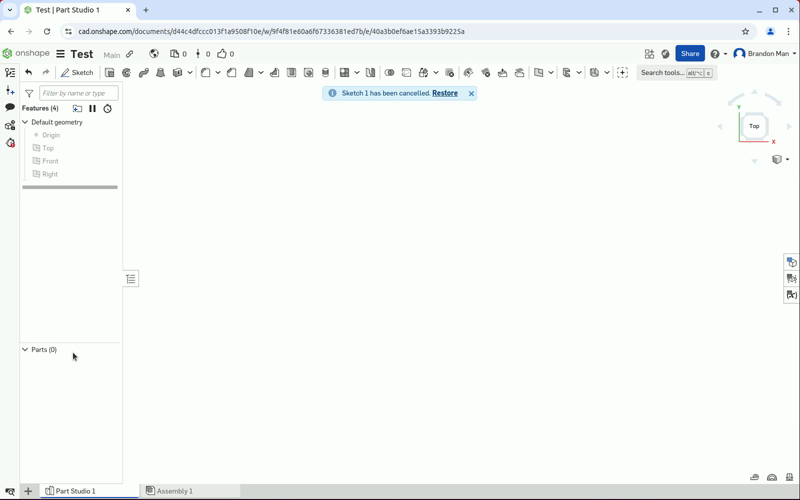
key(up)
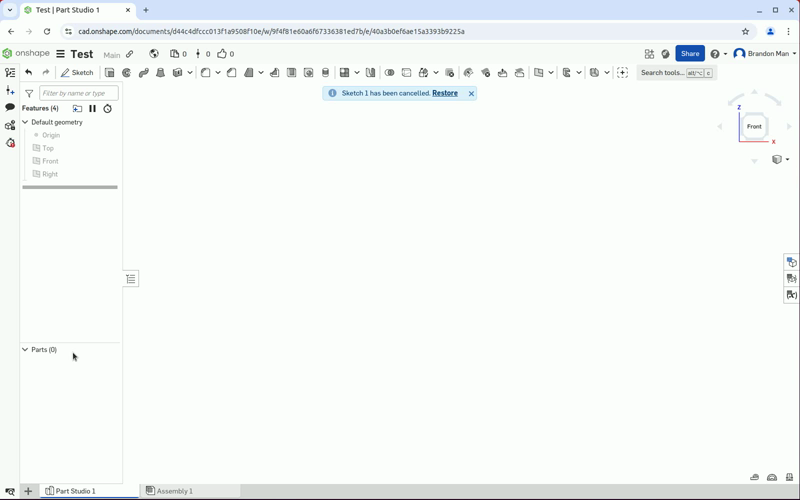
key_up(shift)
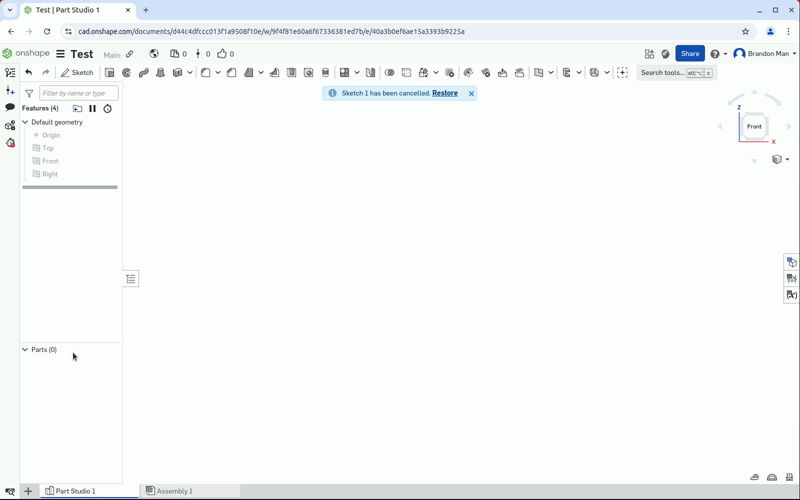
key(space)
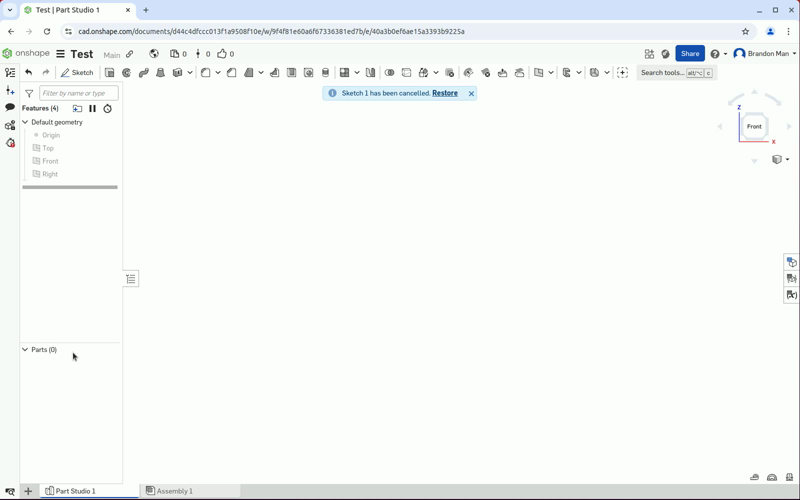
key_down(shift)
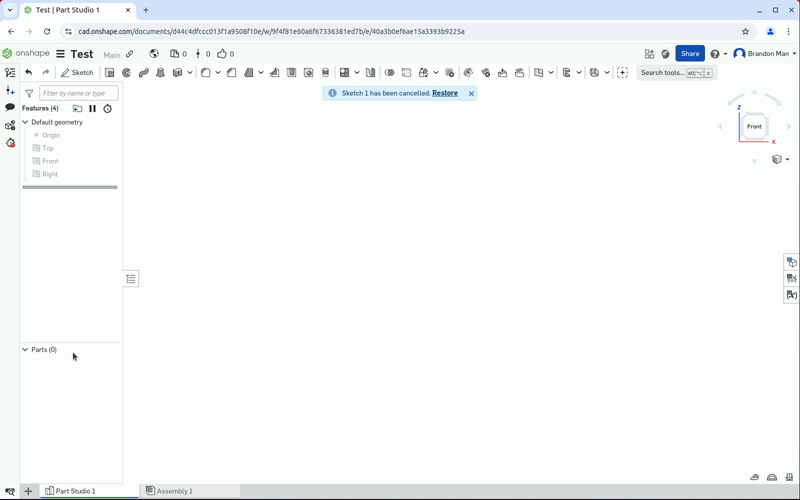
key(left)
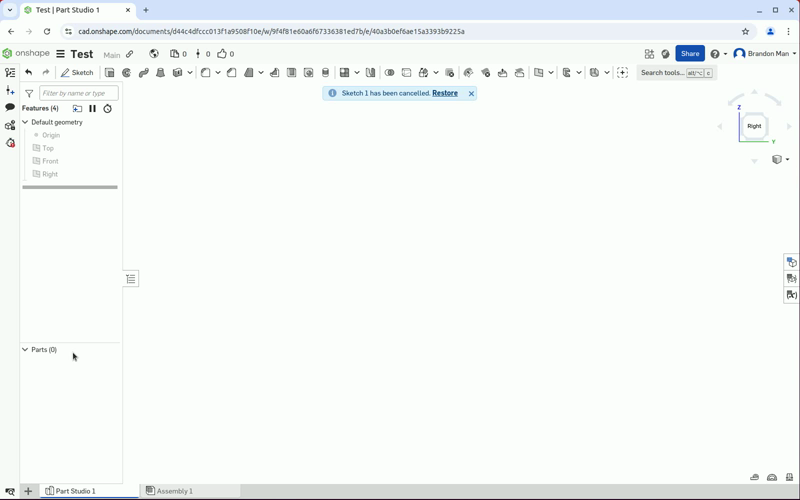
key_up(shift)
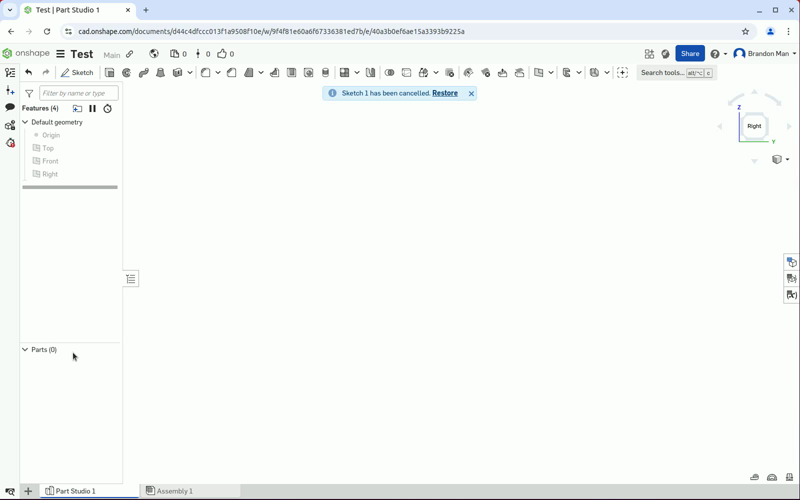
mouse_move(73, 352)
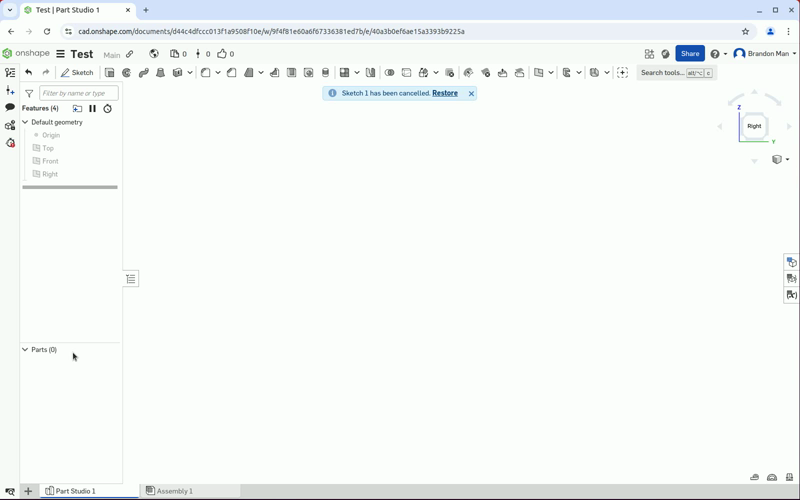
key(shift+y)
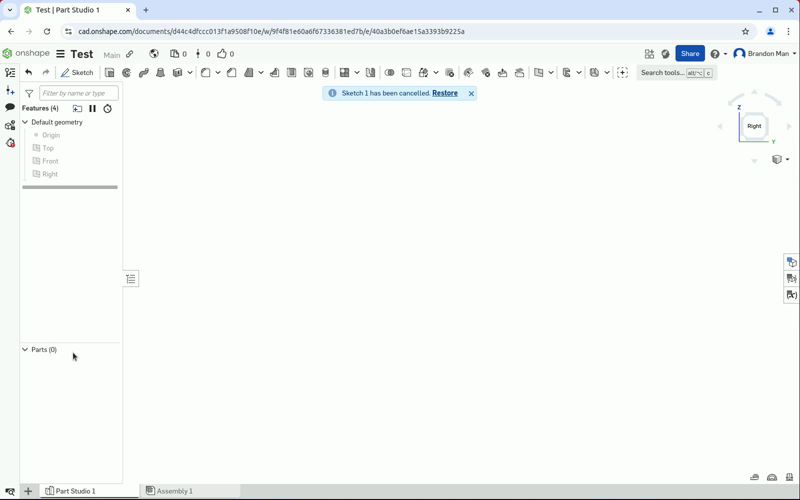
key(shift+s)
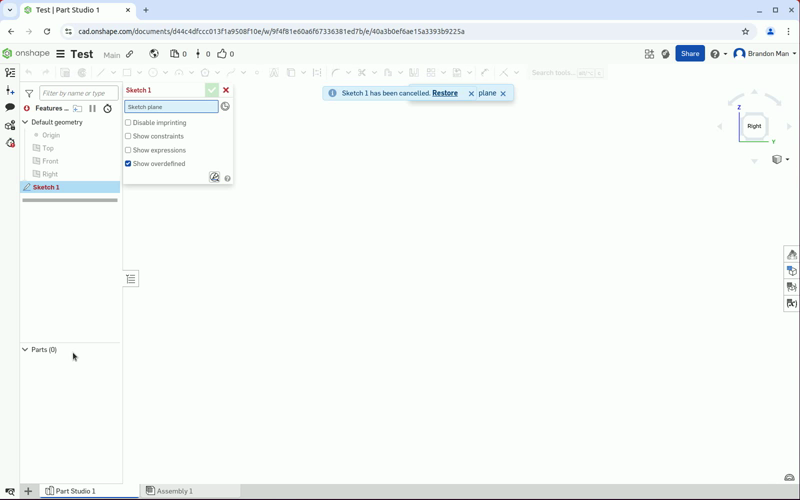
mouse_move(73, 176)
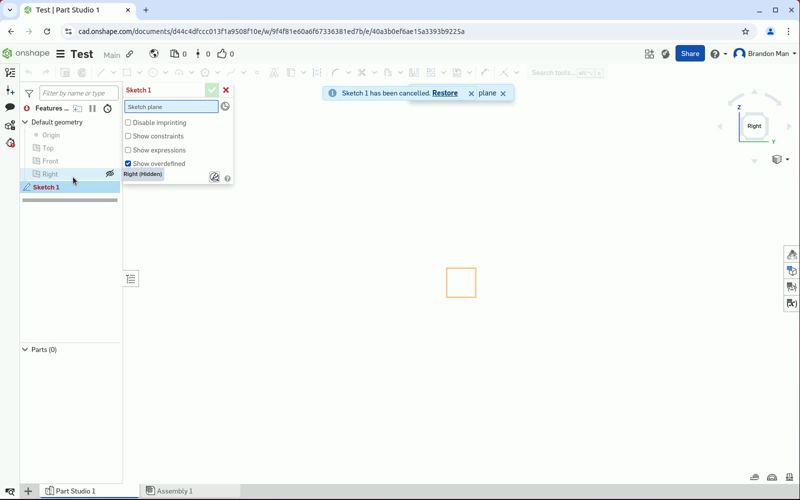
click(73, 176)
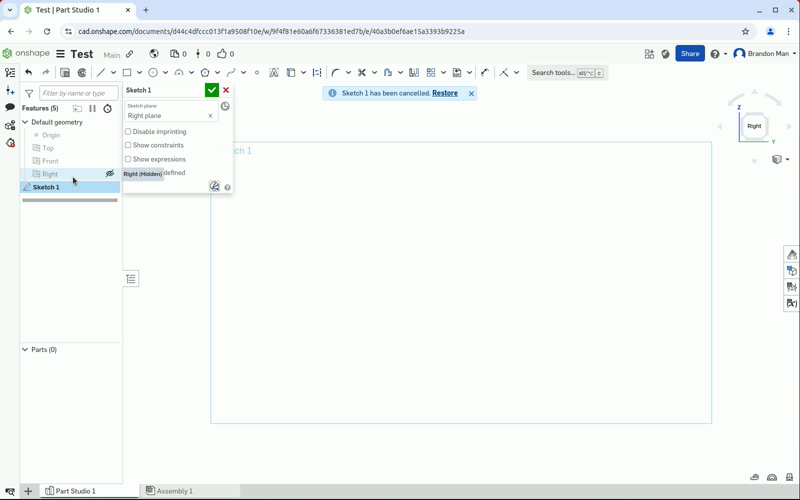
mouse_move(73, 352)
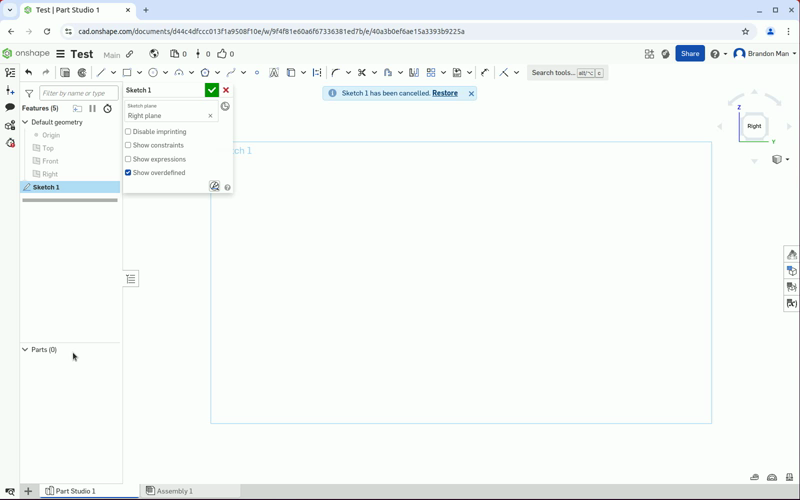
key(y)
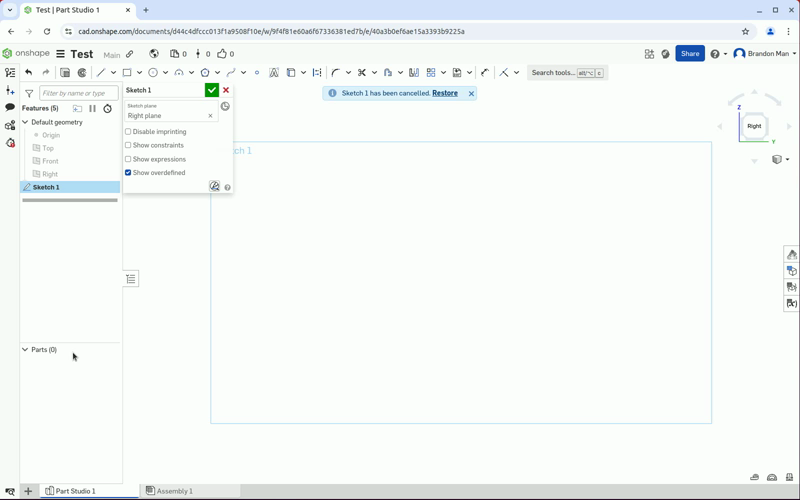
key(c)
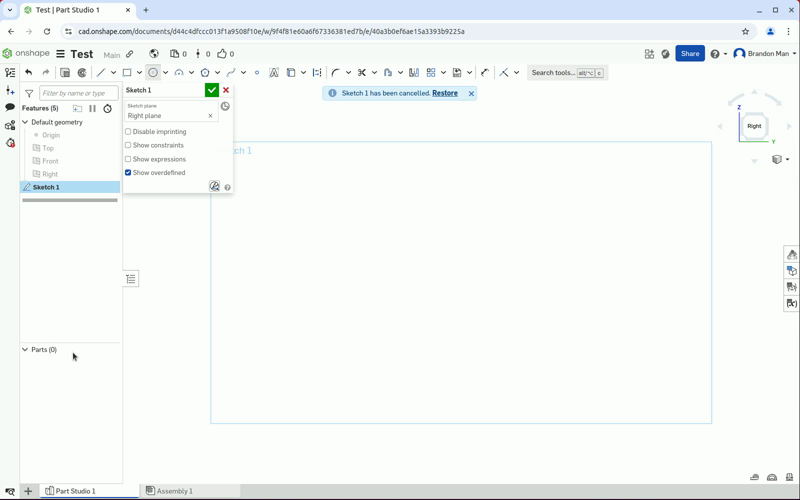
key_down(shift)
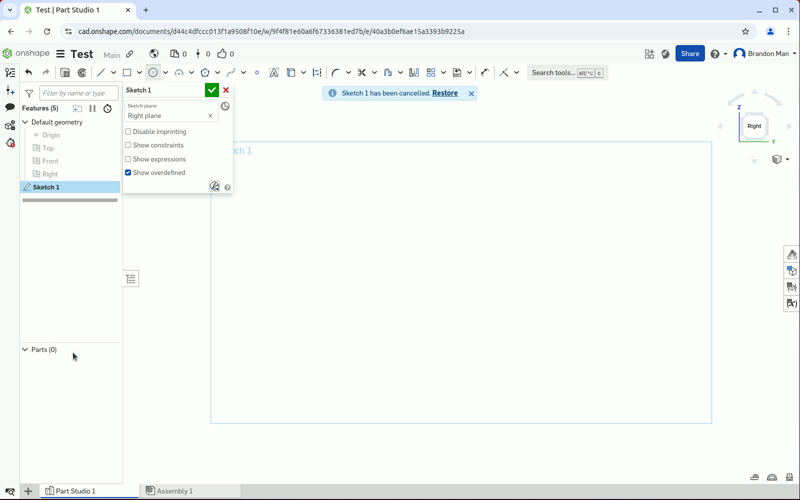
mouse_move(461, 282)
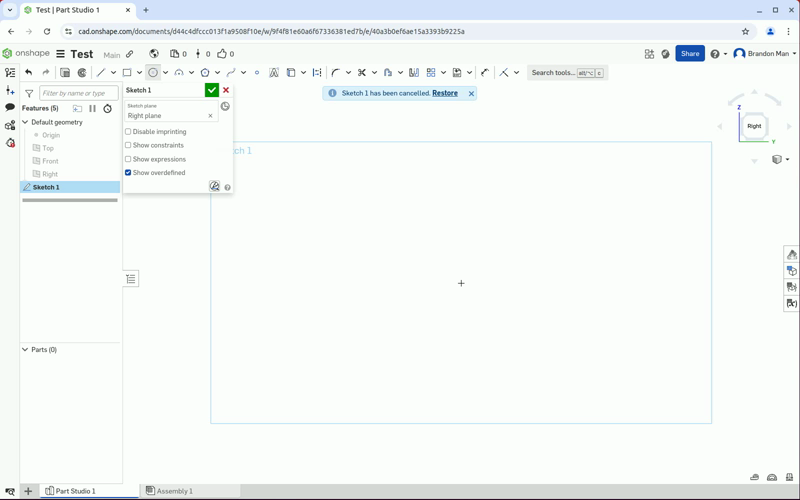
click(461, 282)
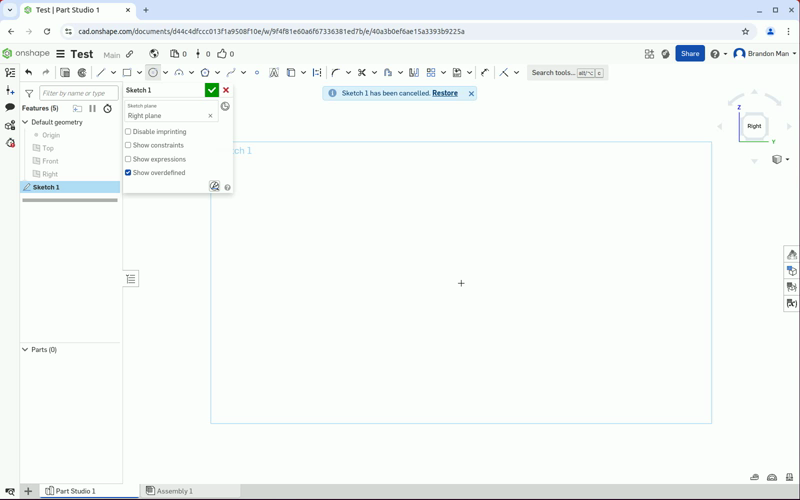
key_up(shift)
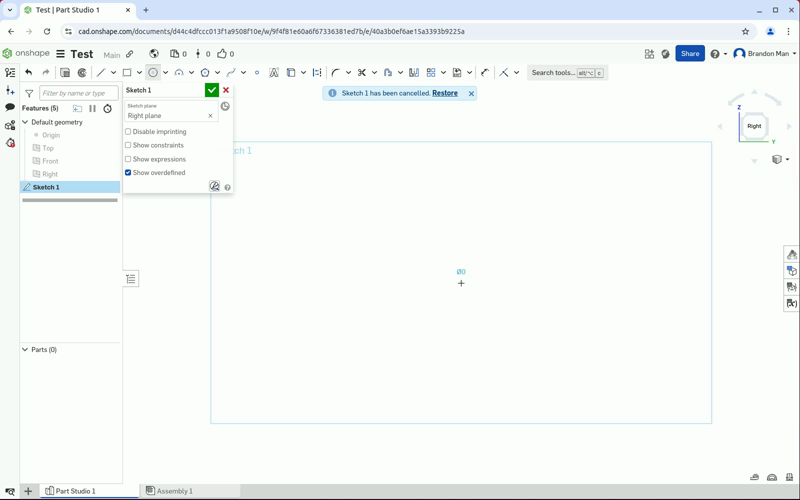
mouse_move(574, 282)
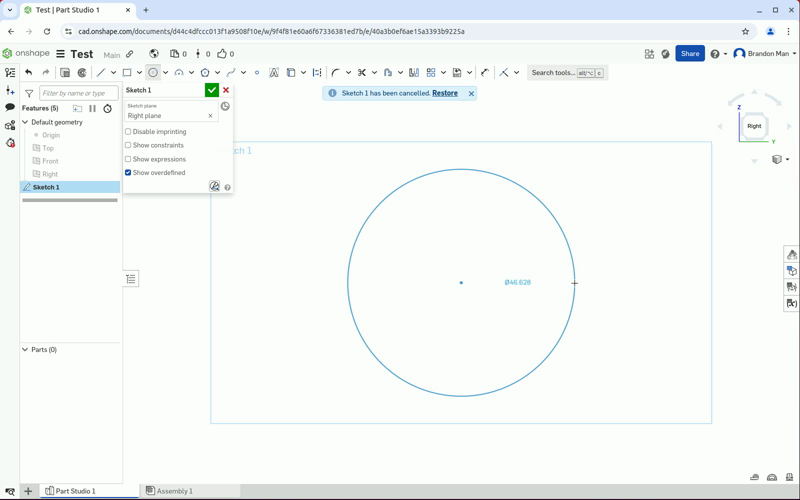
click(574, 282)
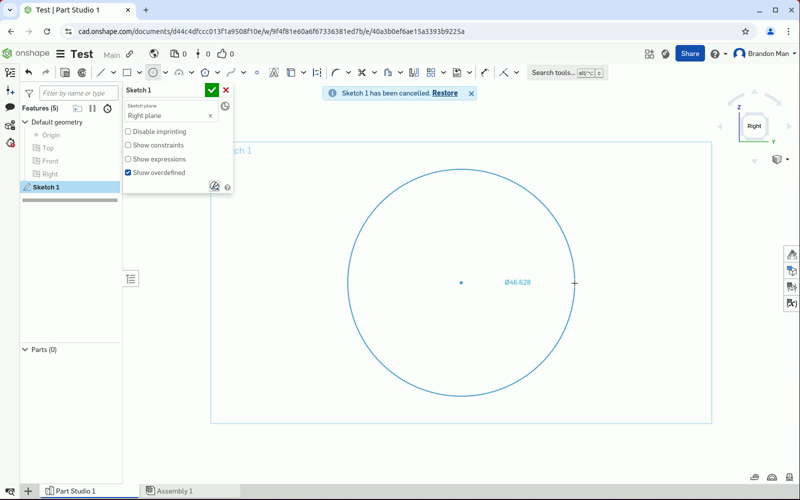
key(esc)
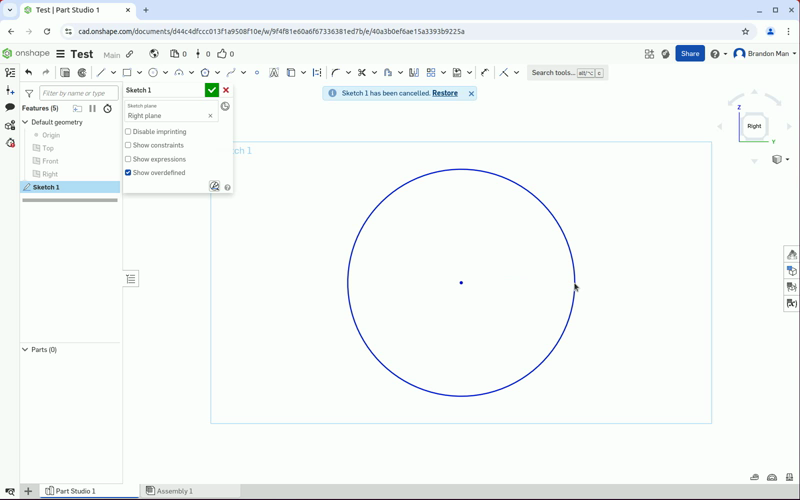
key(c)
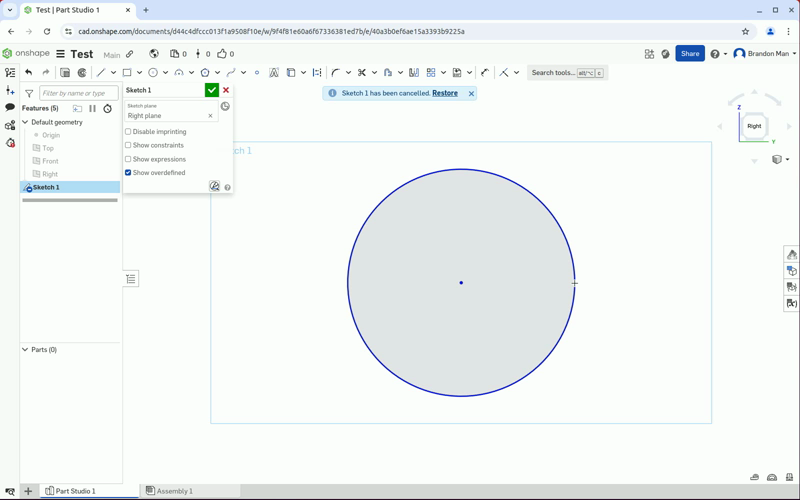
key_down(shift)
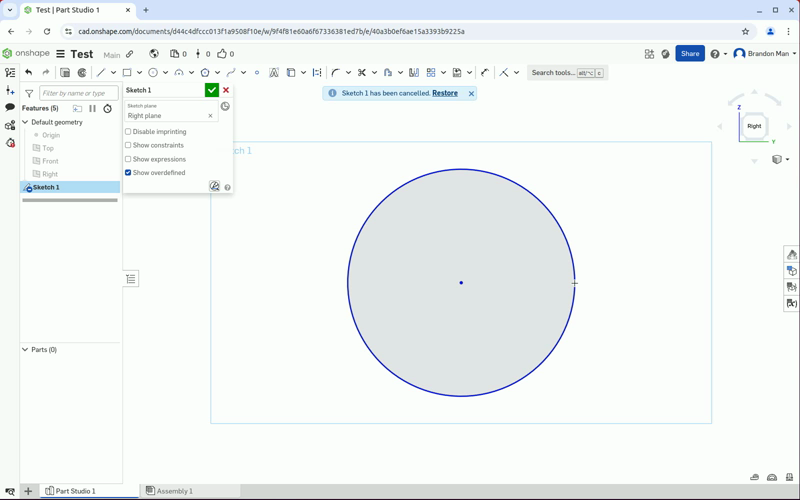
mouse_move(461, 282)
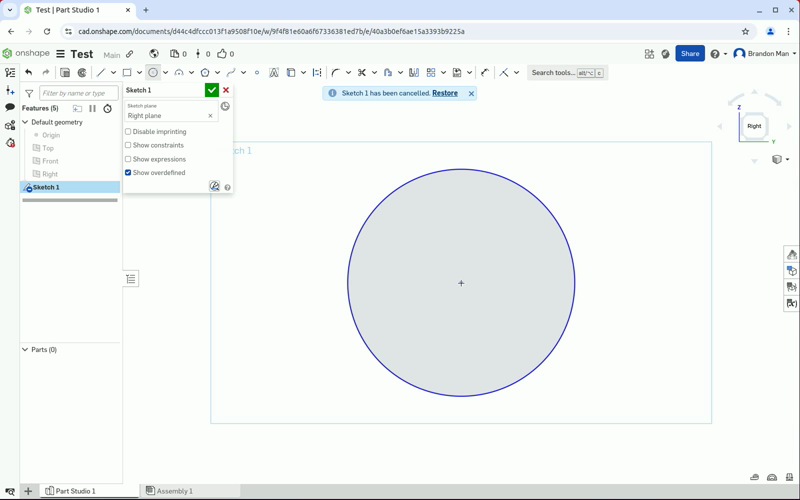
click(461, 282)
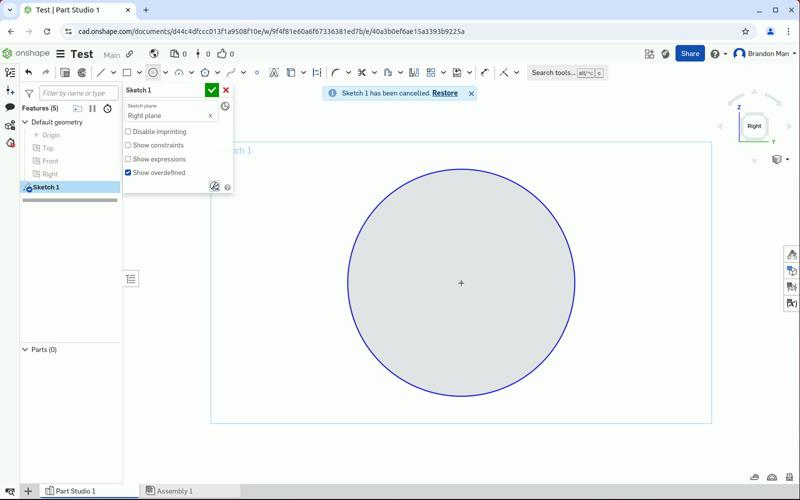
key_up(shift)
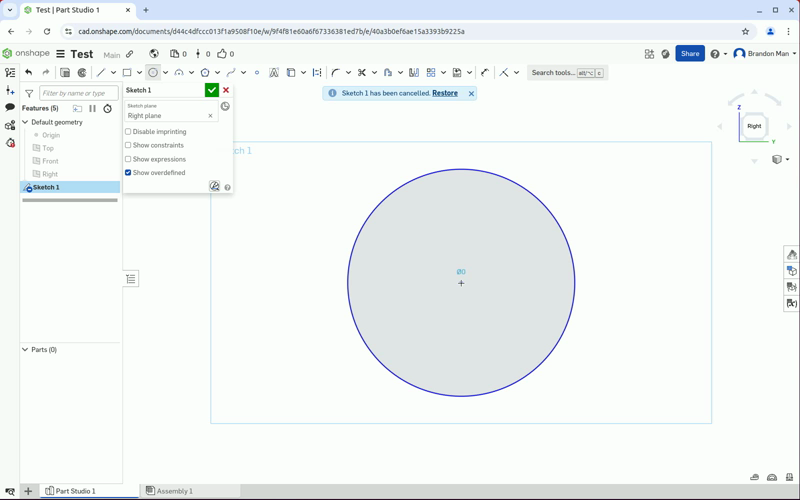
mouse_move(506, 282)
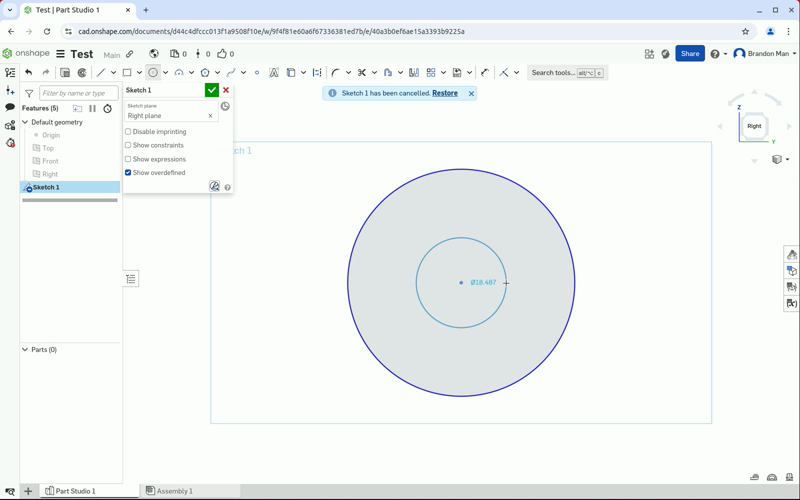
click(506, 282)
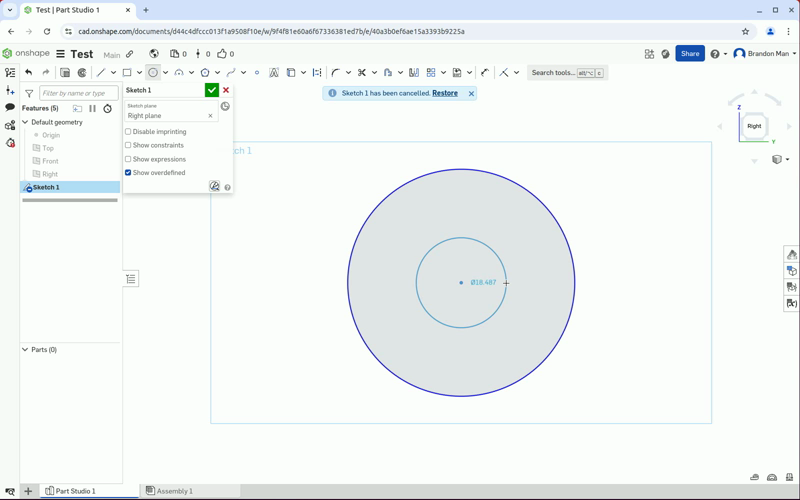
key(esc)
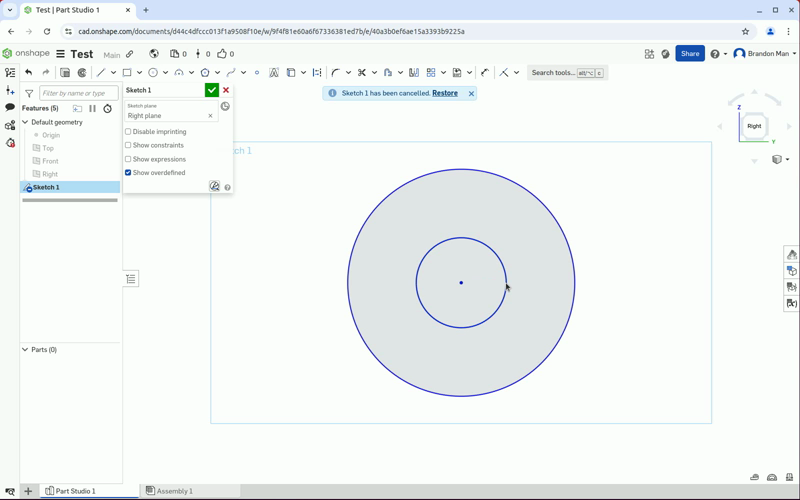
mouse_move(375, 275)
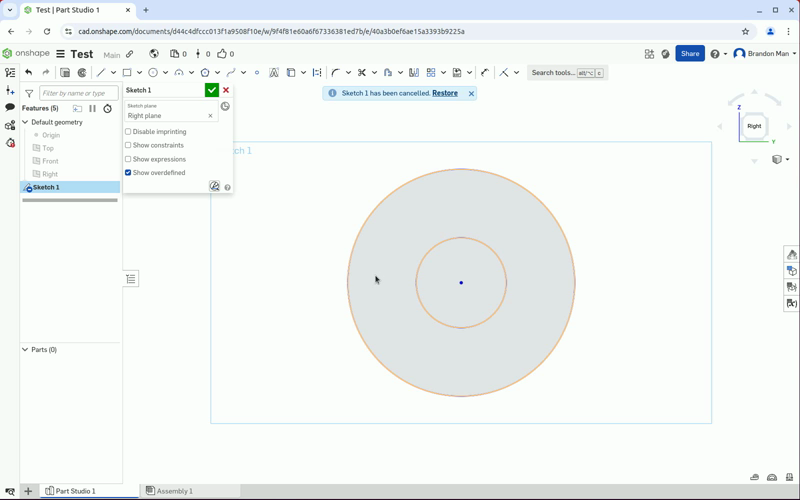
click(375, 275)
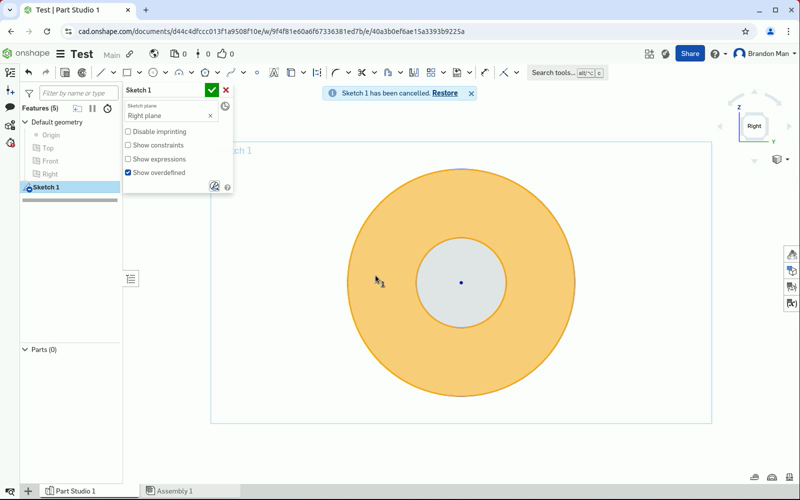
mouse_move(73, 352)
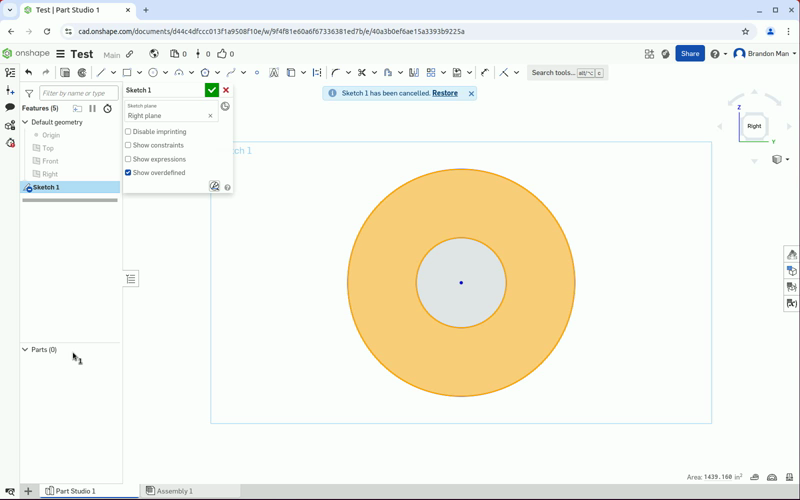
key(shift+y)
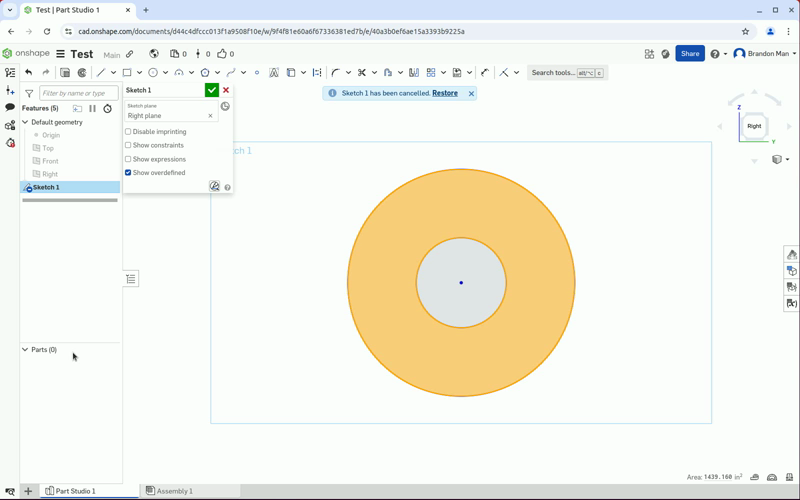
key(shift+e)
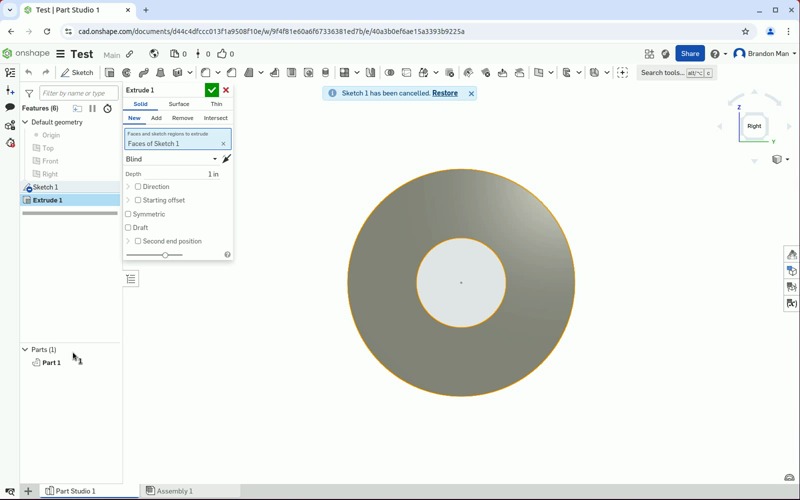
mouse_move(143, 106)
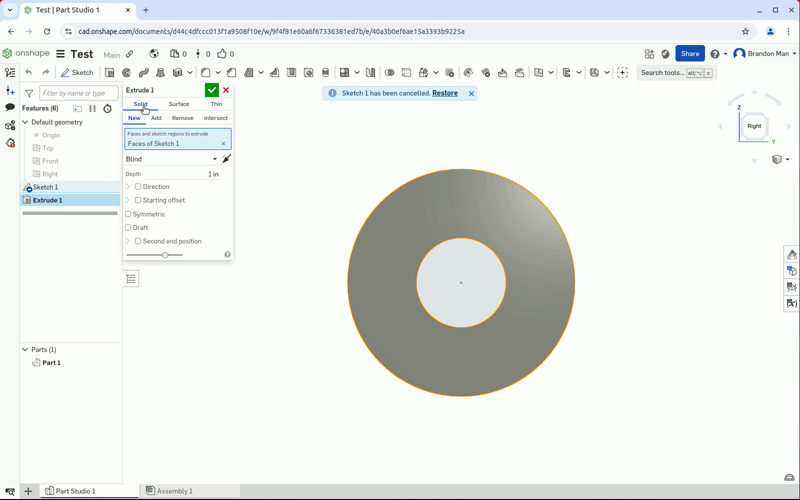
click(143, 106)
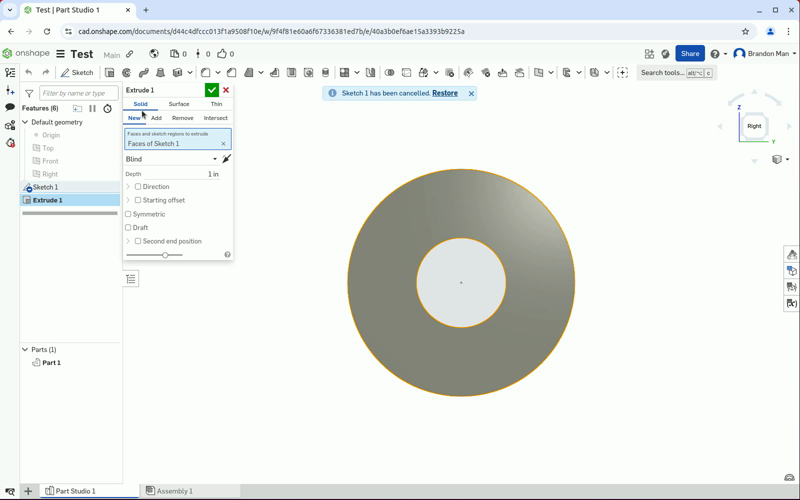
mouse_move(137, 120)
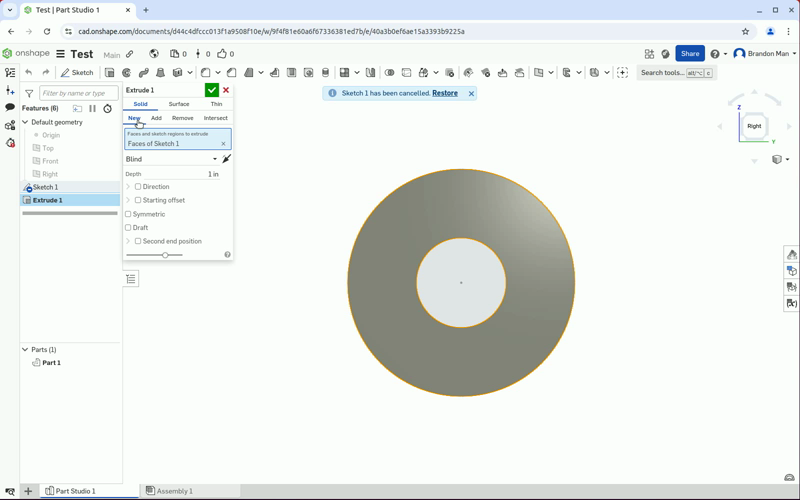
click(137, 120)
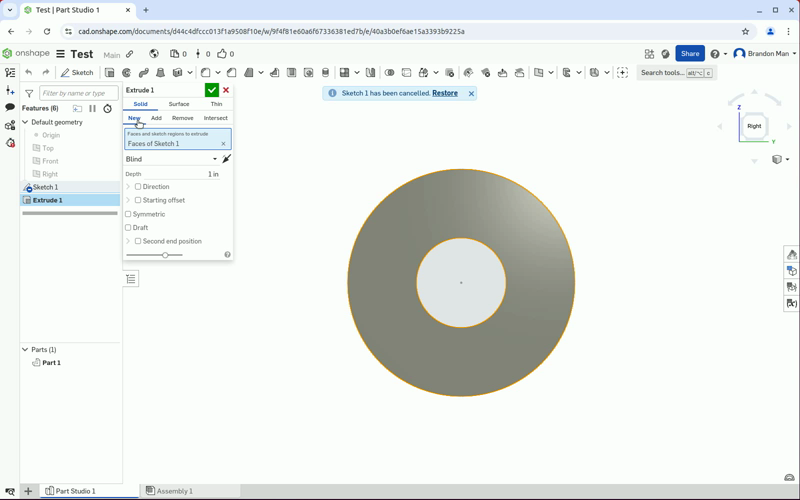
key(tab, 4)
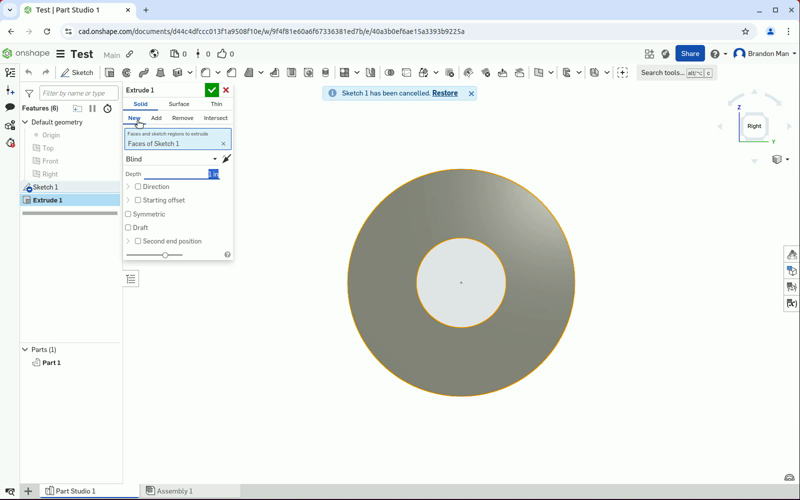
text(9.147)
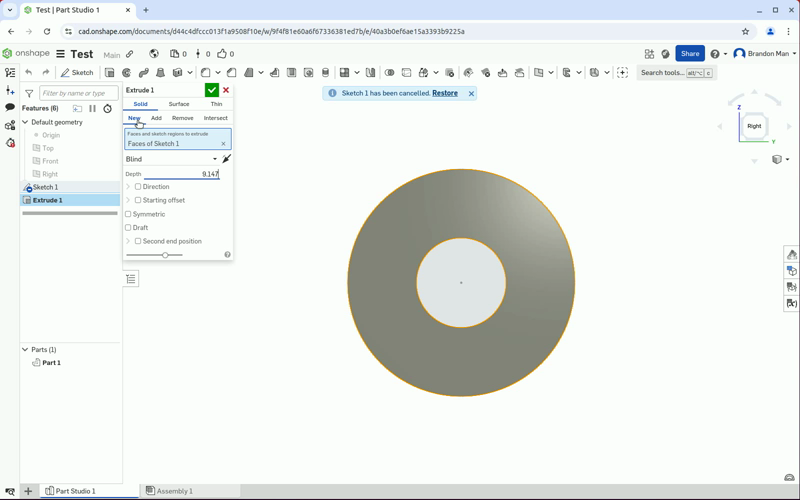
key(enter)
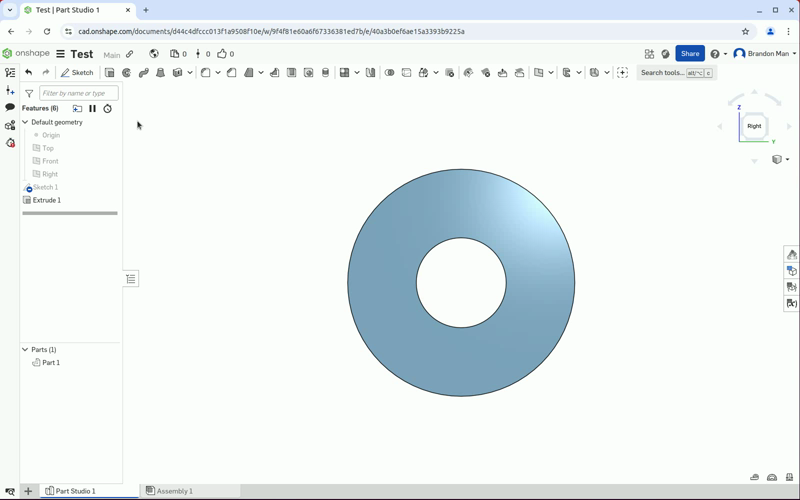
key(shift+h)
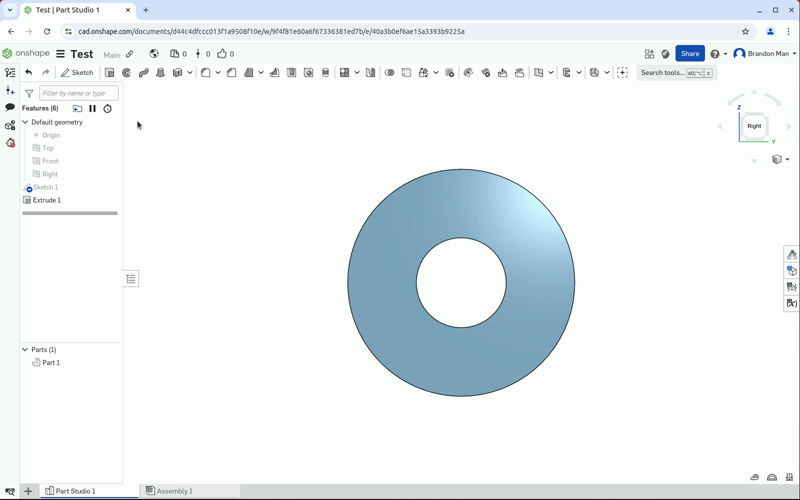
key(shift+h)
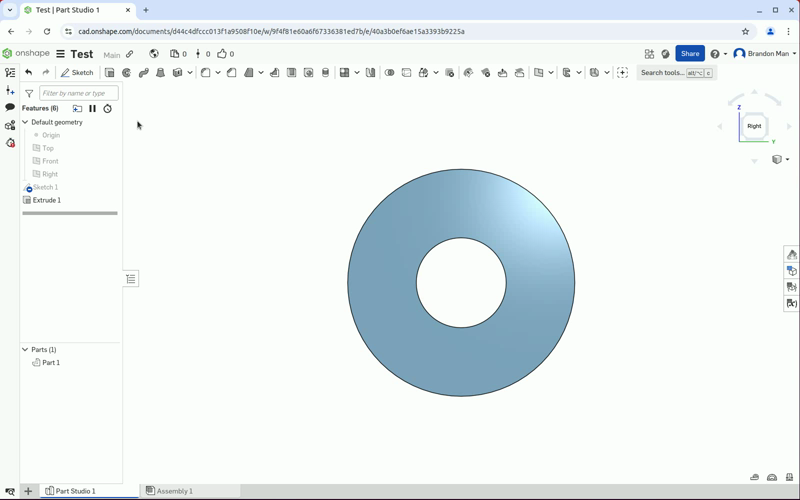
mouse_move(73, 189)
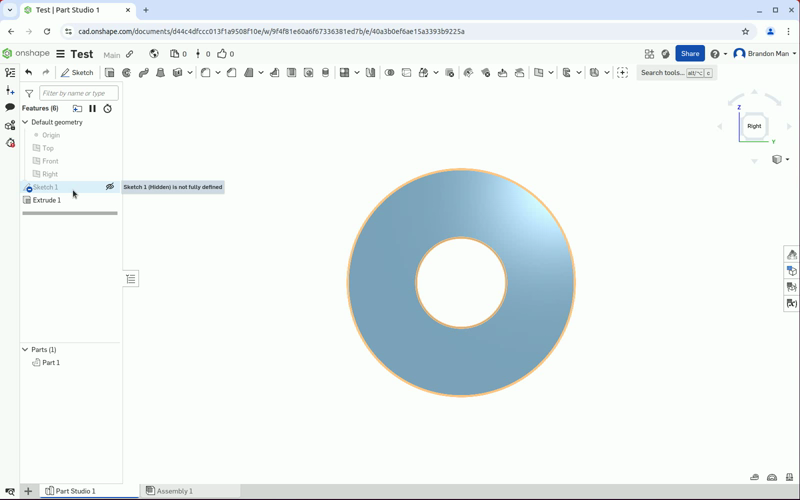
click(73, 189)
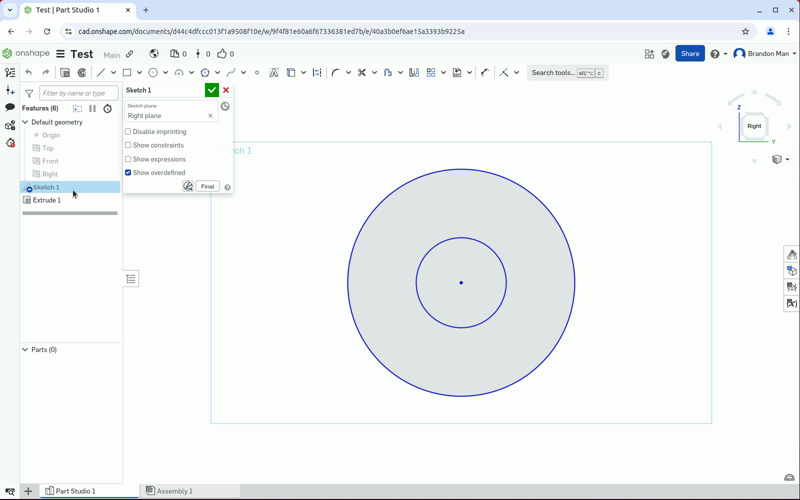
mouse_move(229, 92)
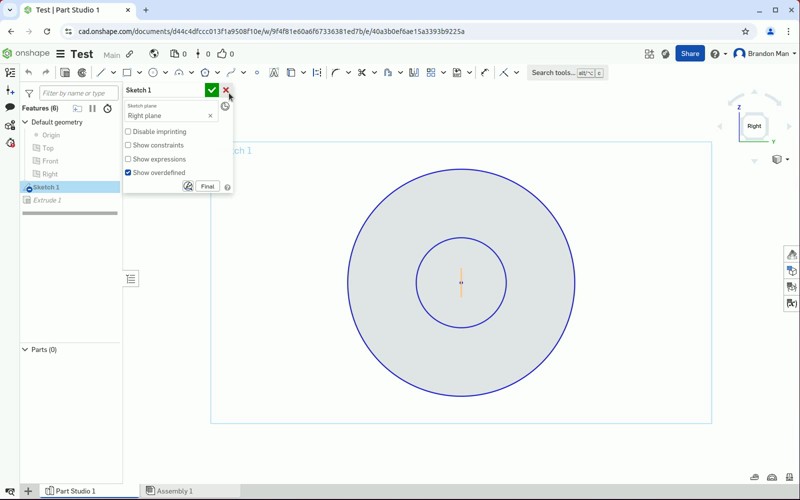
click(229, 92)
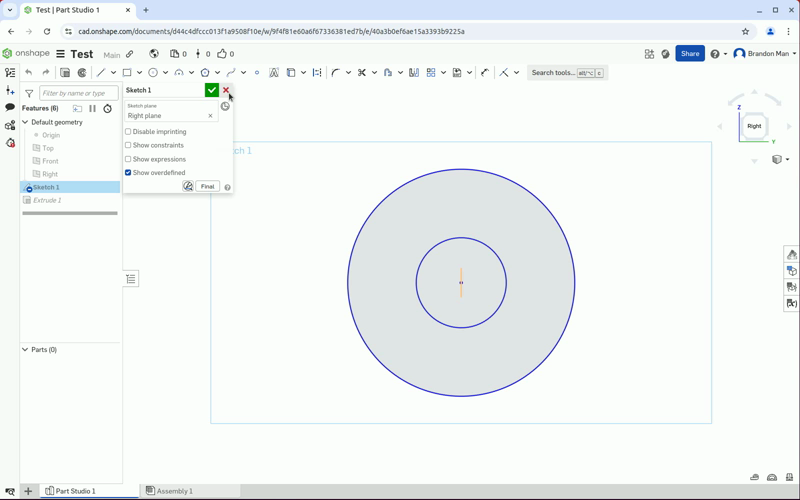
key(shift+s)
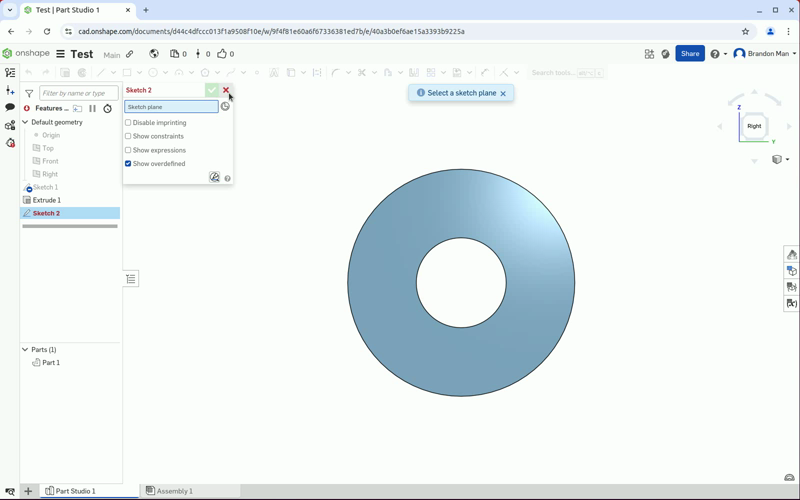
mouse_move(73, 176)
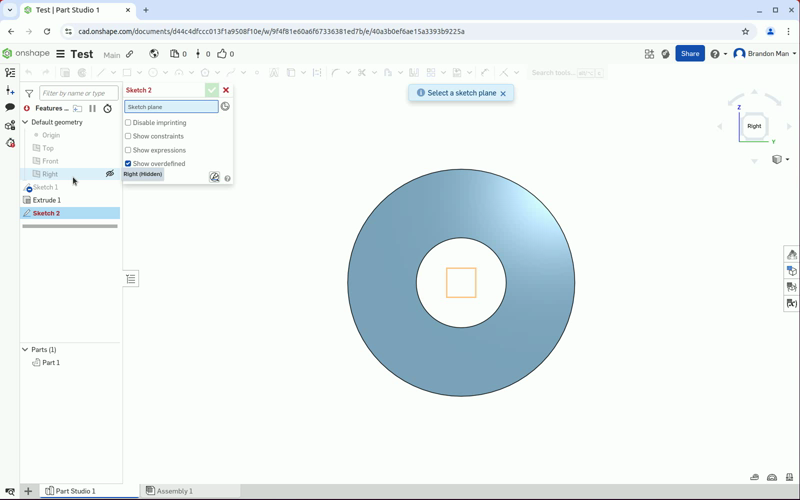
click(73, 176)
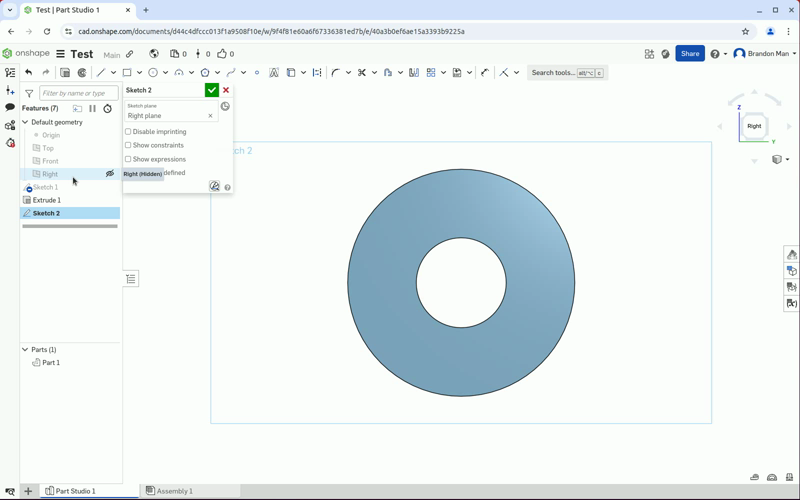
mouse_move(73, 352)
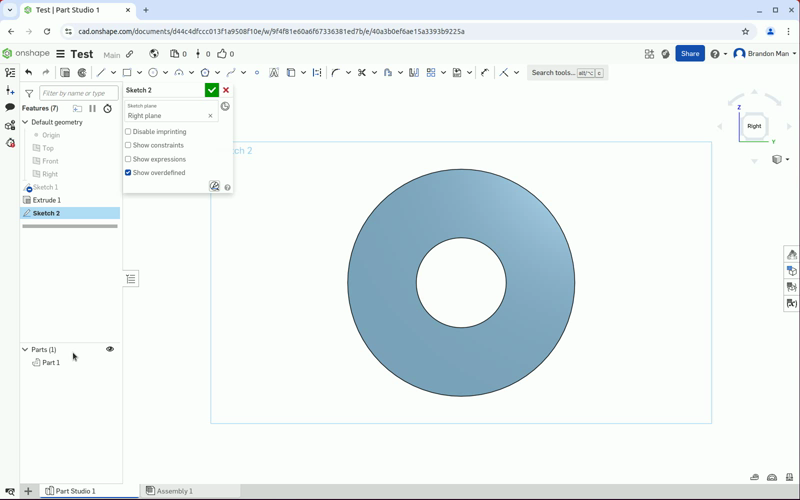
key(y)
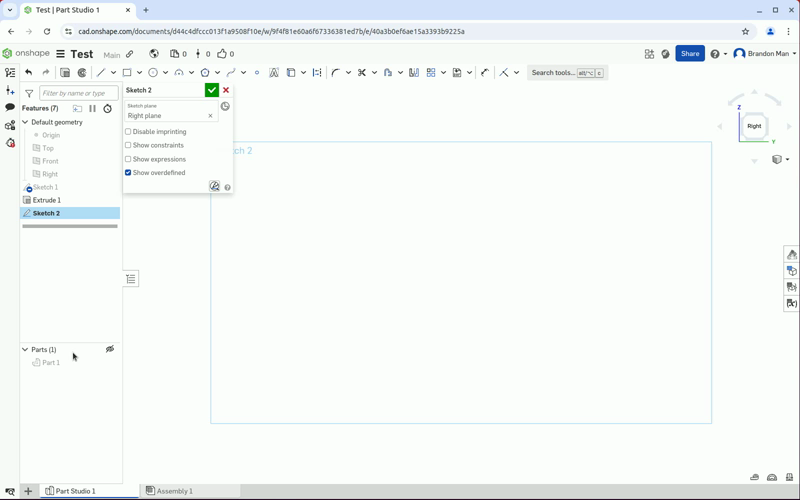
key(c)
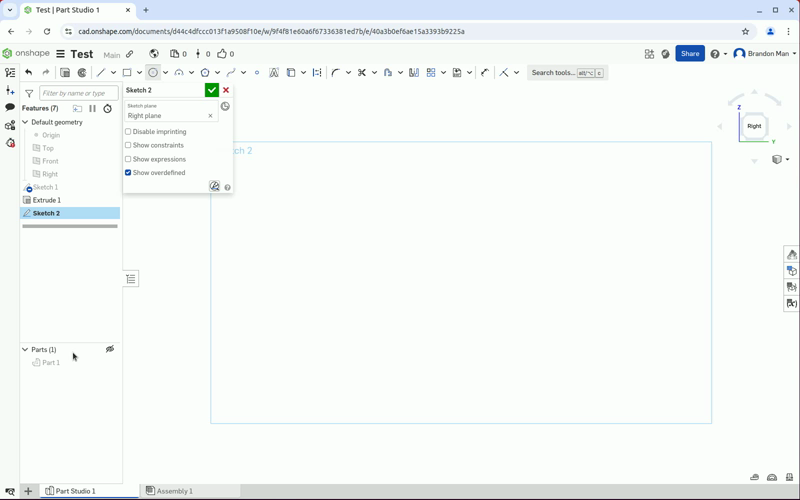
key_down(shift)
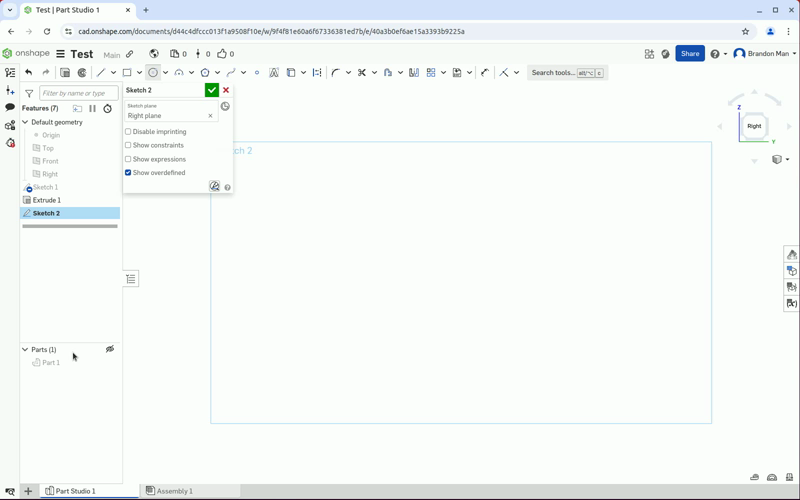
mouse_move(461, 282)
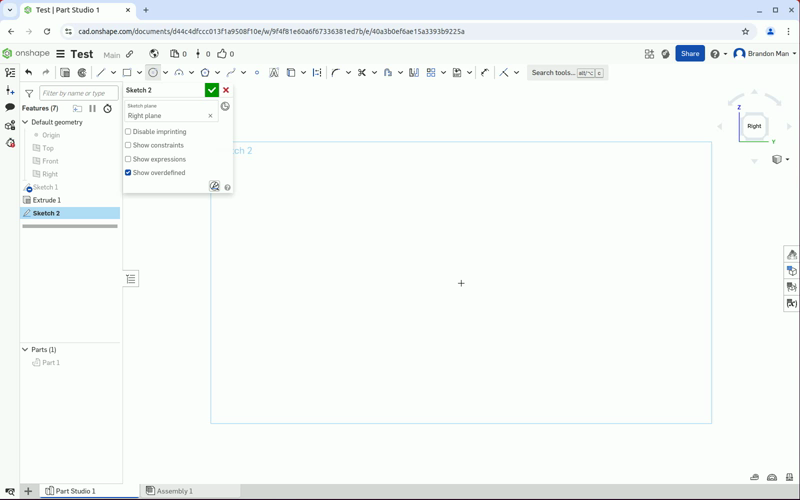
click(461, 282)
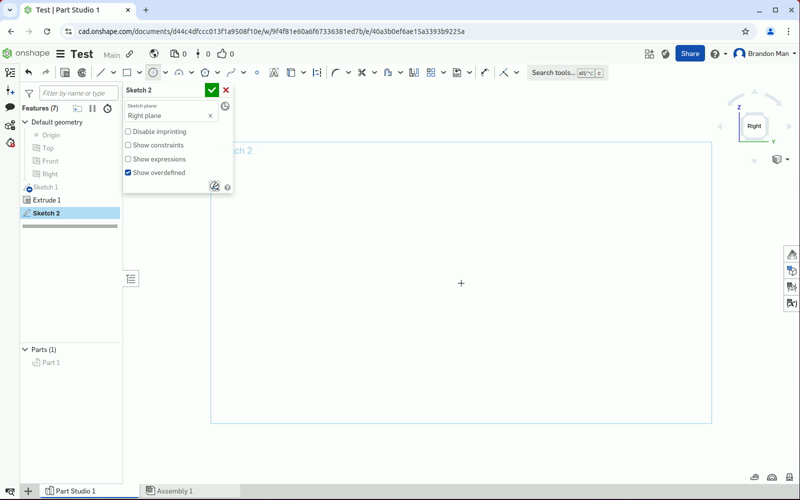
key_up(shift)
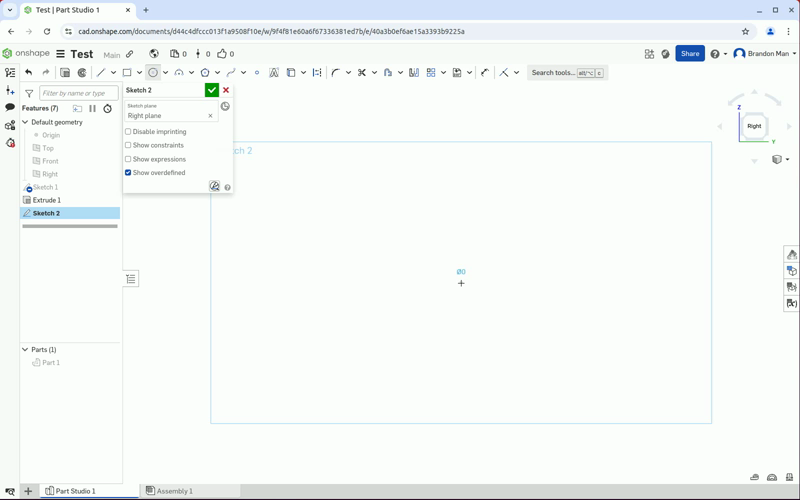
mouse_move(574, 282)
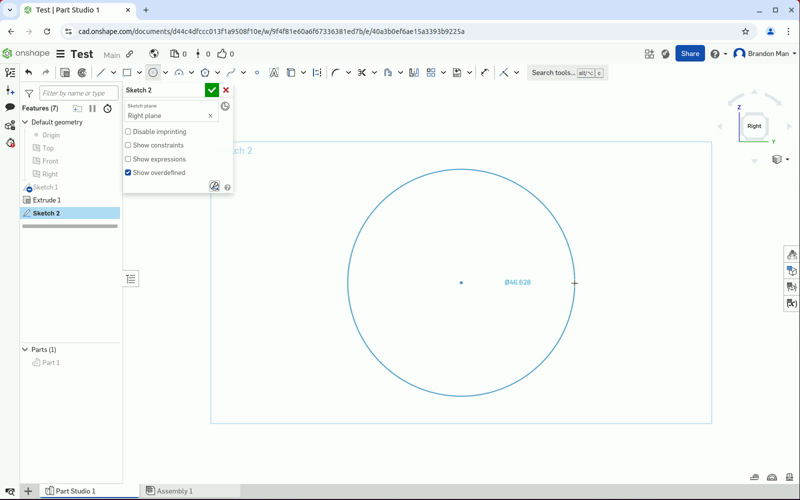
click(574, 282)
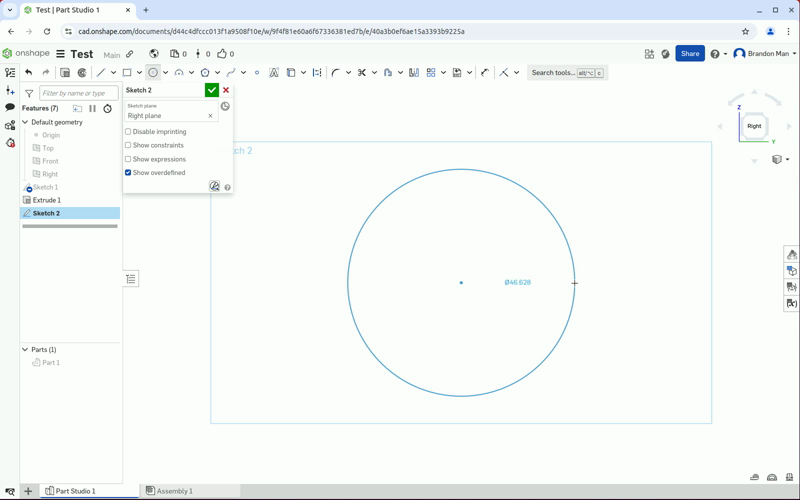
key(esc)
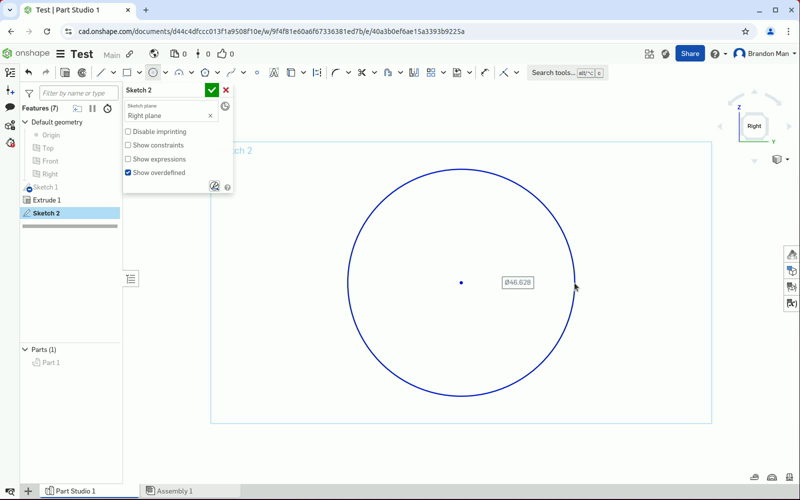
key(c)
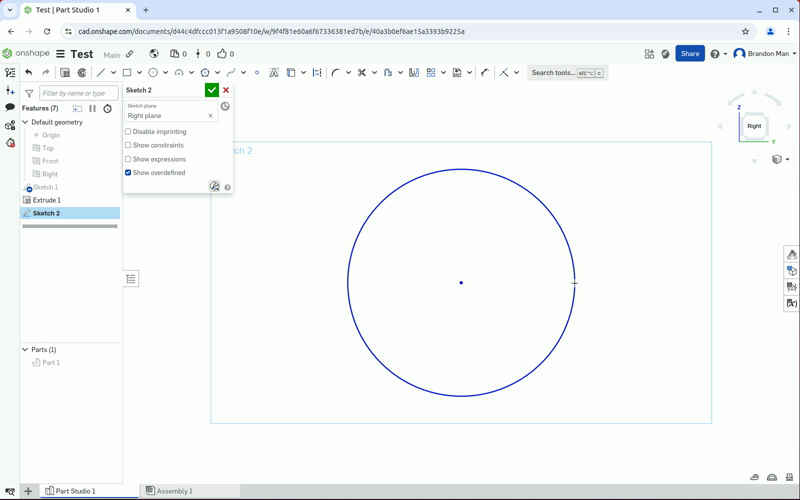
key_down(shift)
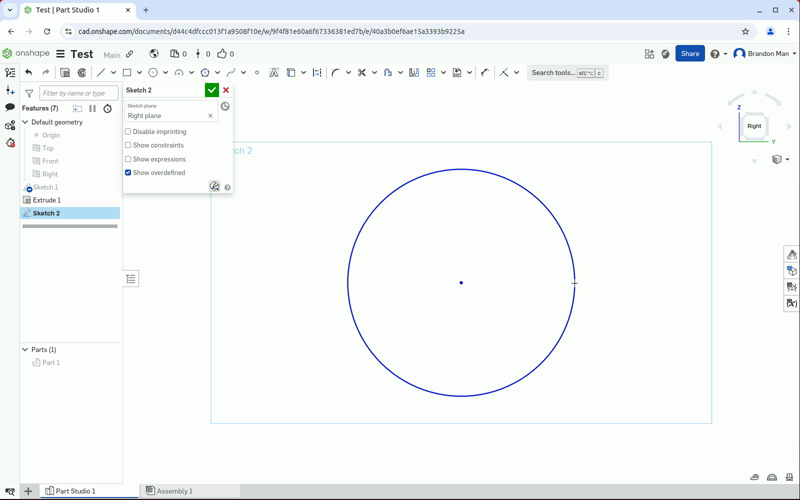
mouse_move(461, 282)
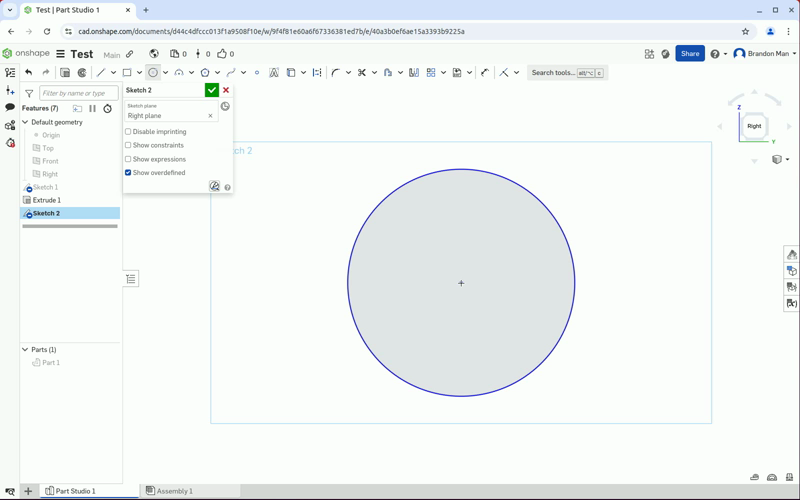
click(461, 282)
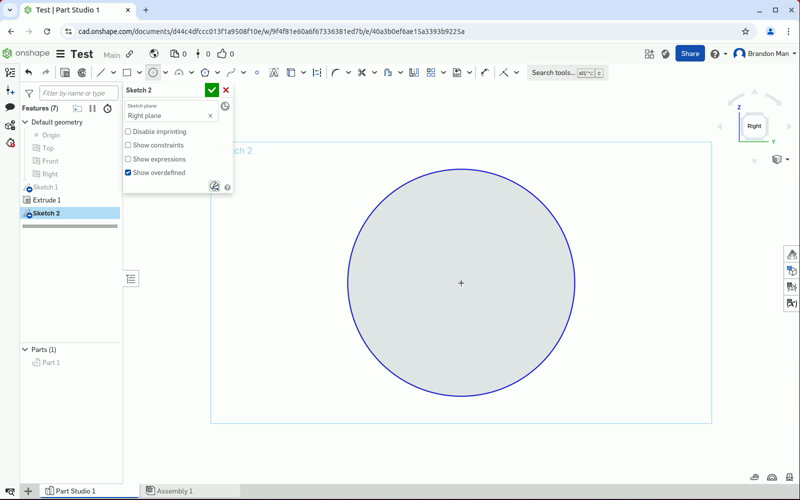
key_up(shift)
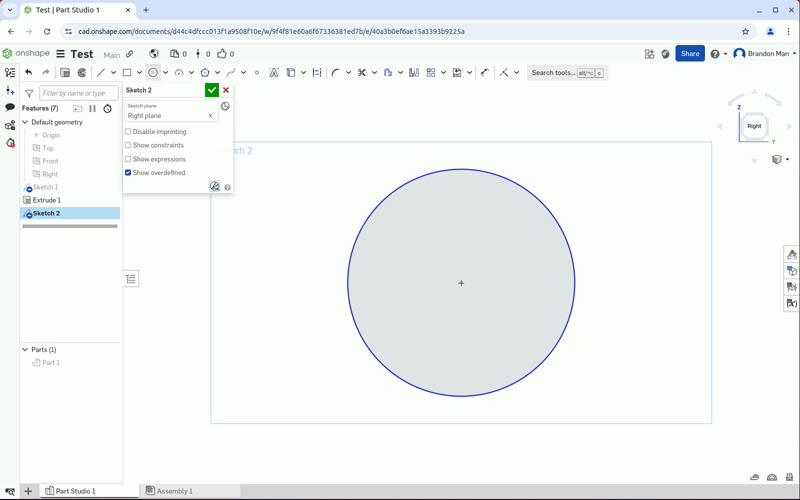
mouse_move(506, 282)
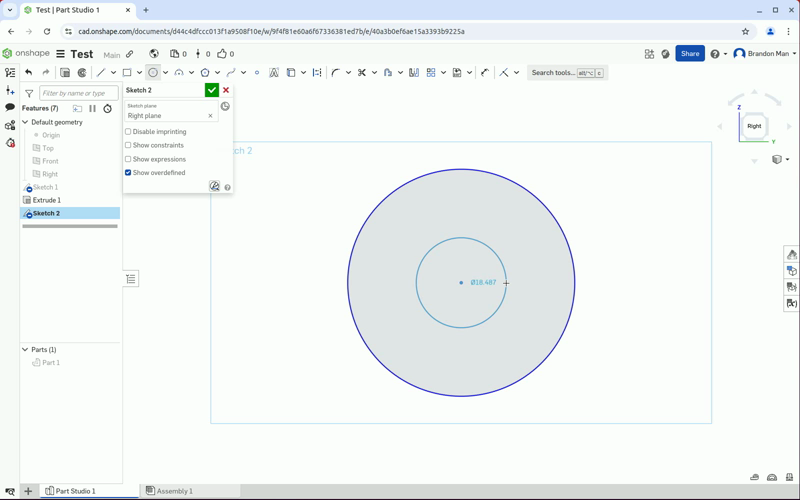
click(506, 282)
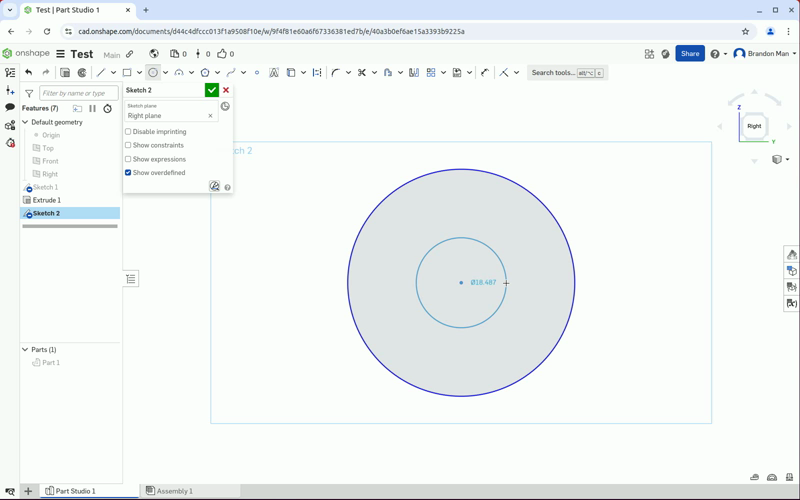
key(esc)
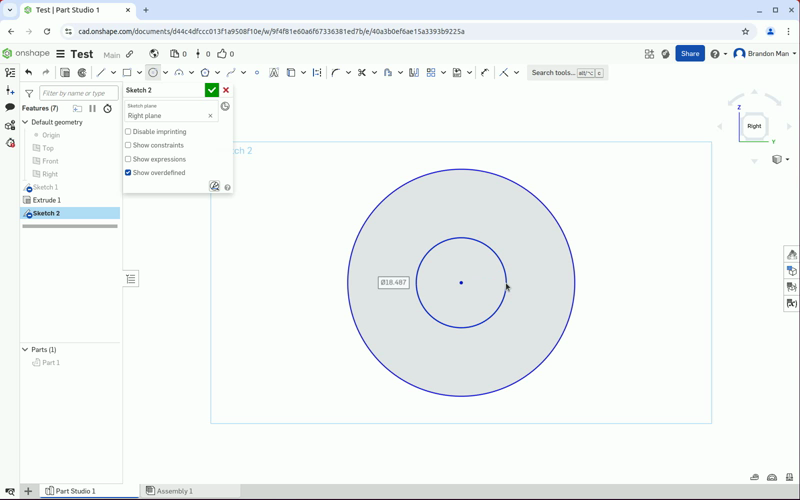
mouse_move(410, 352)
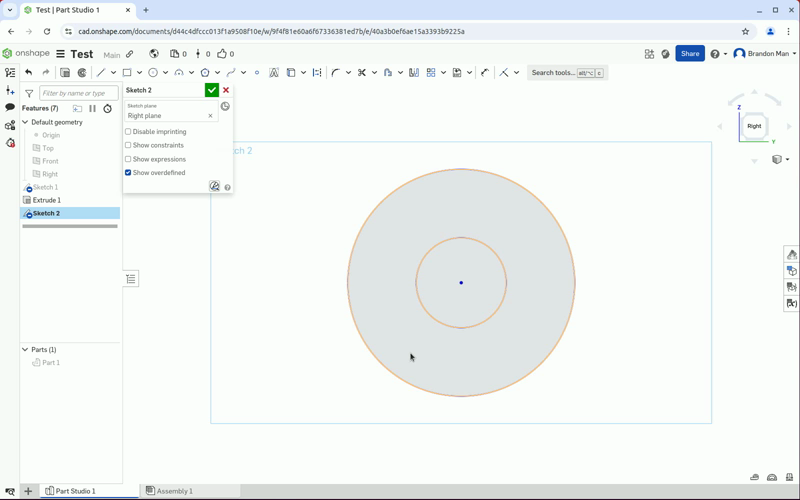
click(410, 352)
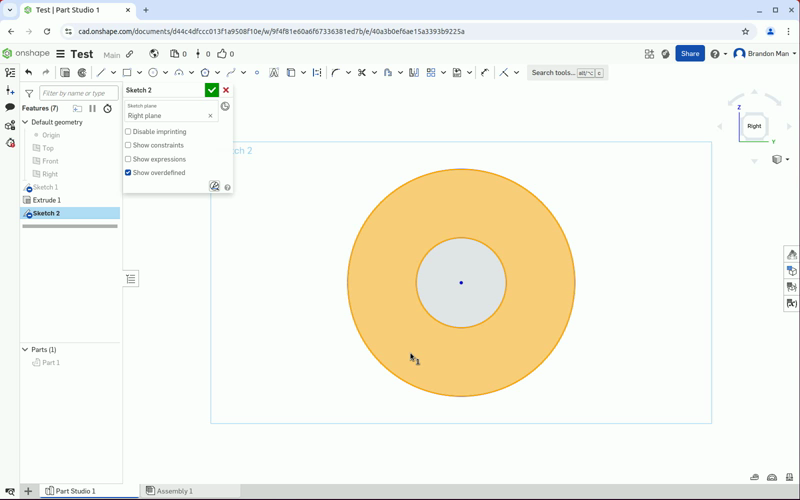
mouse_move(73, 352)
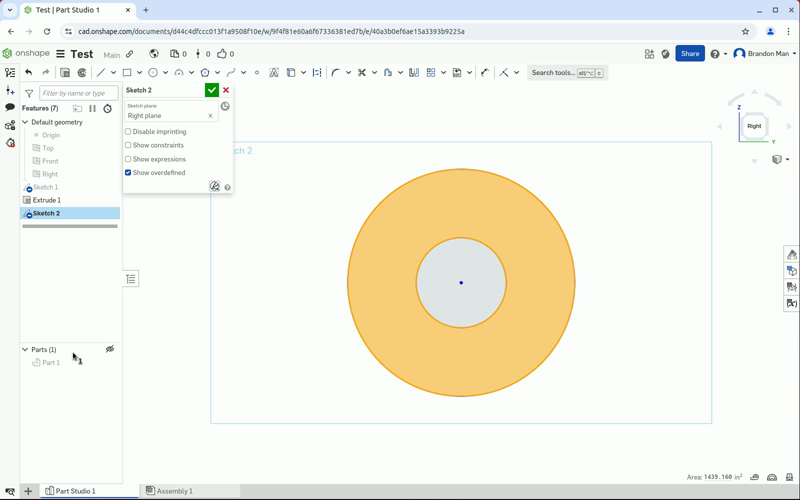
key(shift+y)
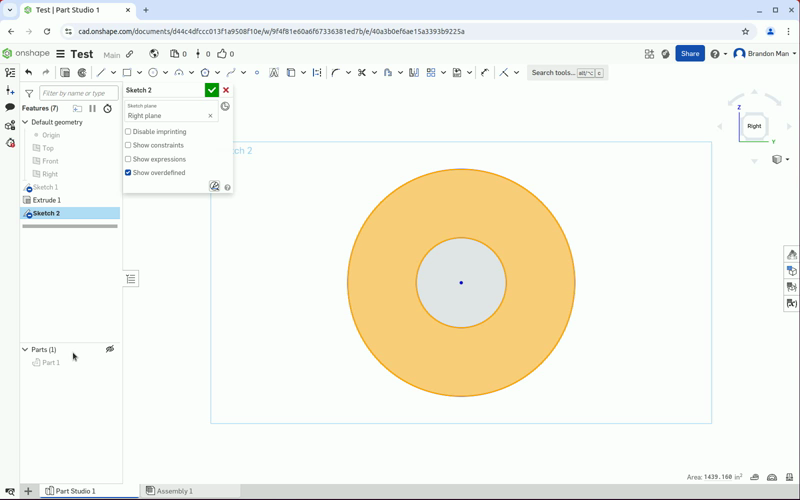
key(shift+e)
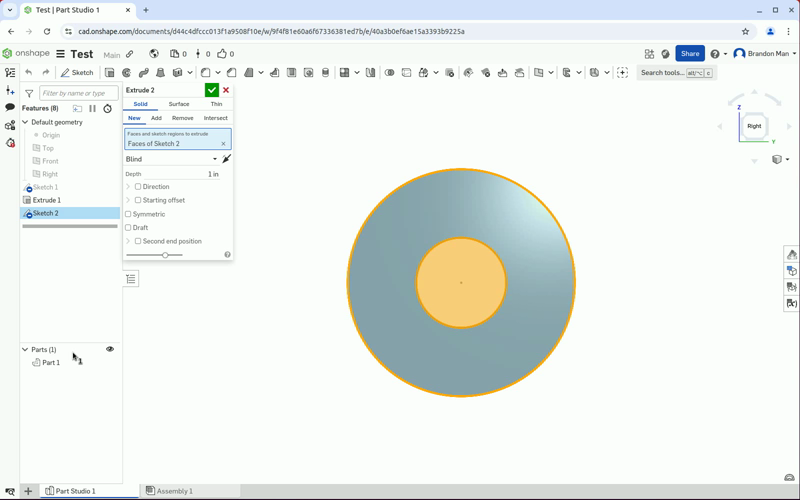
mouse_move(143, 106)
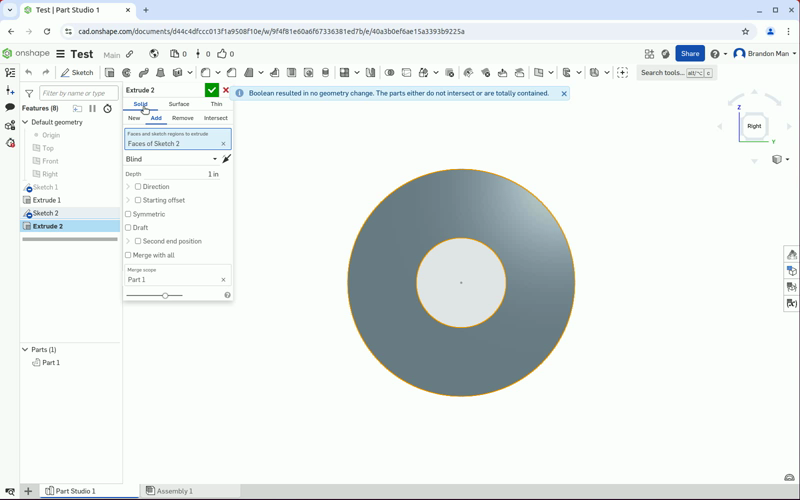
click(143, 106)
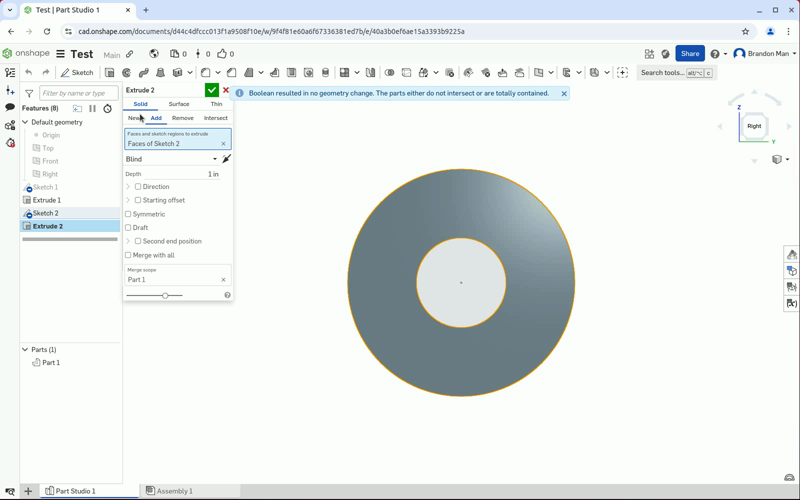
mouse_move(137, 120)
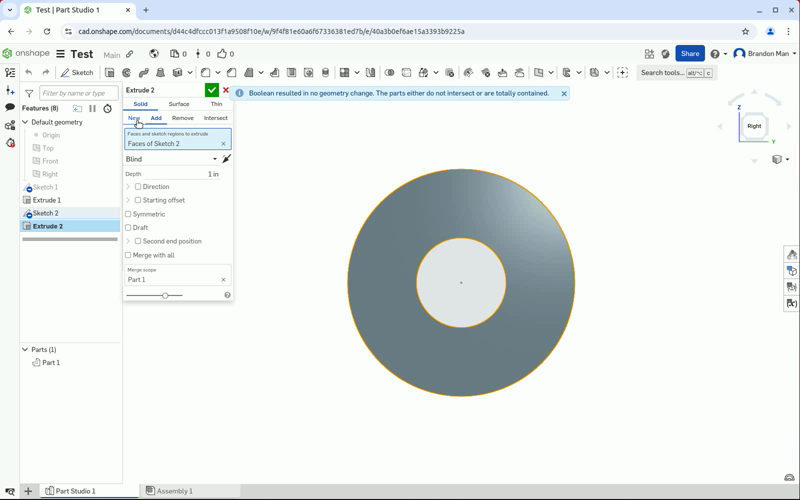
click(137, 120)
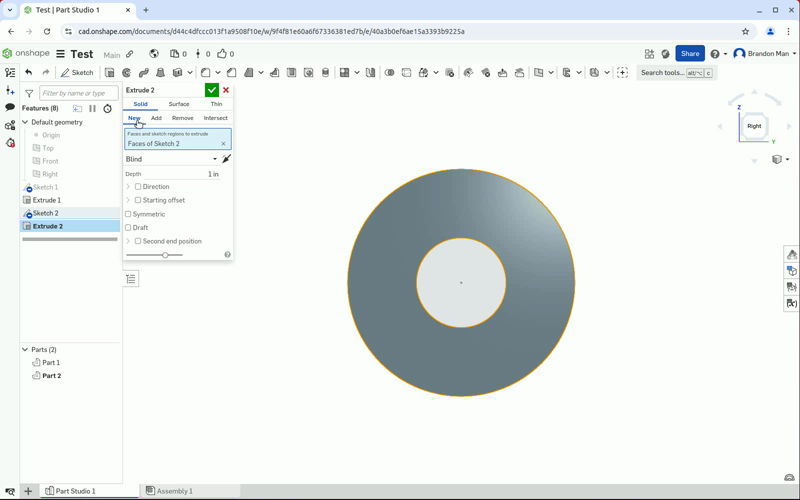
key(tab, 4)
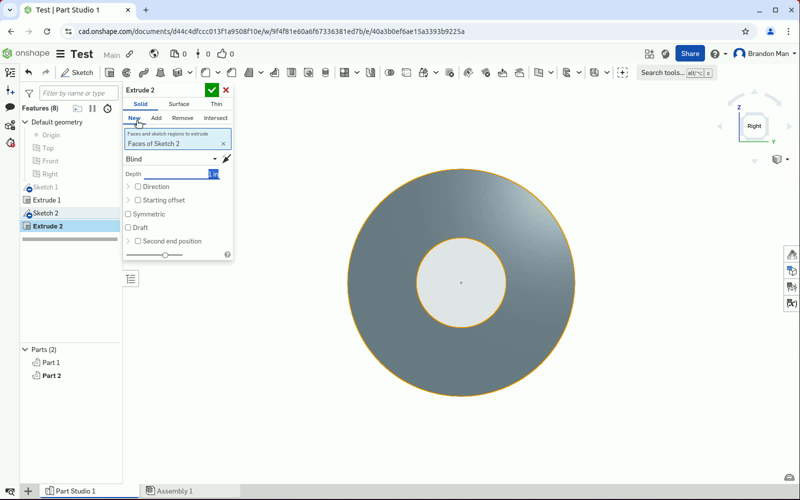
text(9.147)
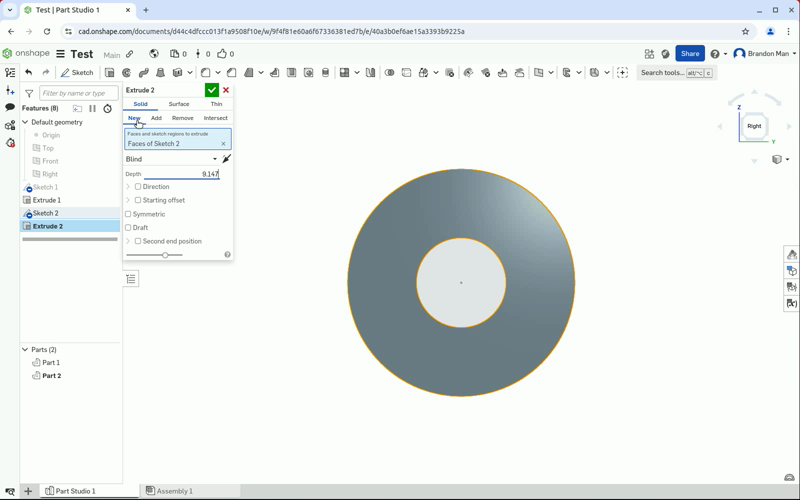
key(enter)
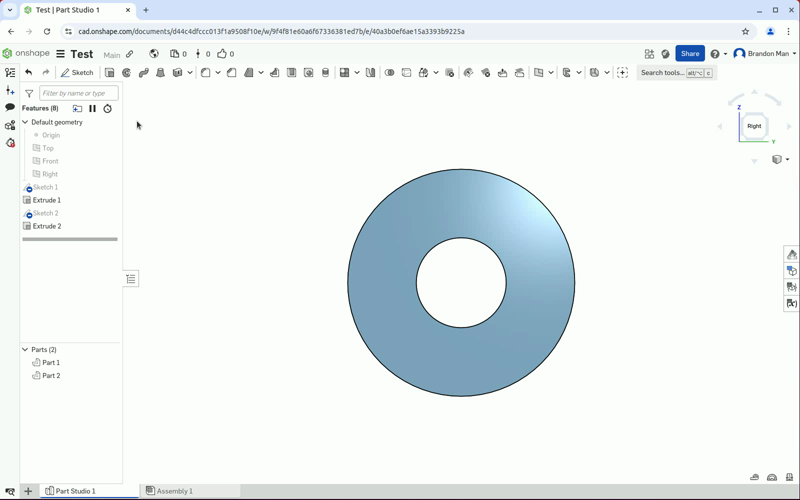
key(shift+h)
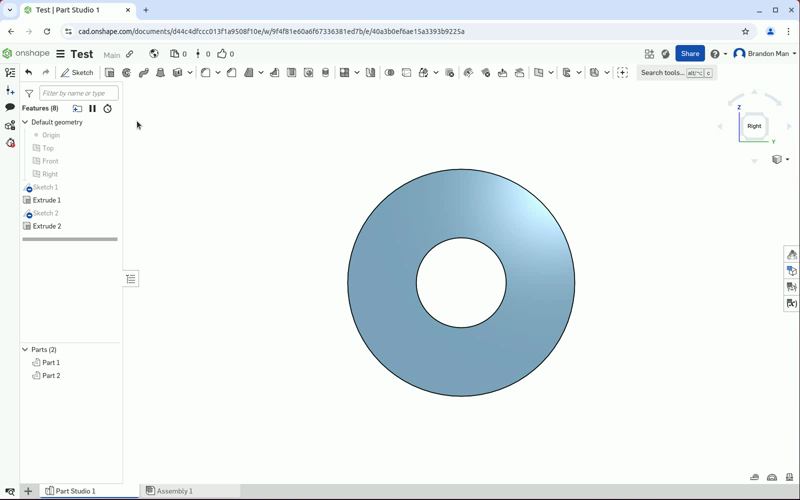
key(shift+h)
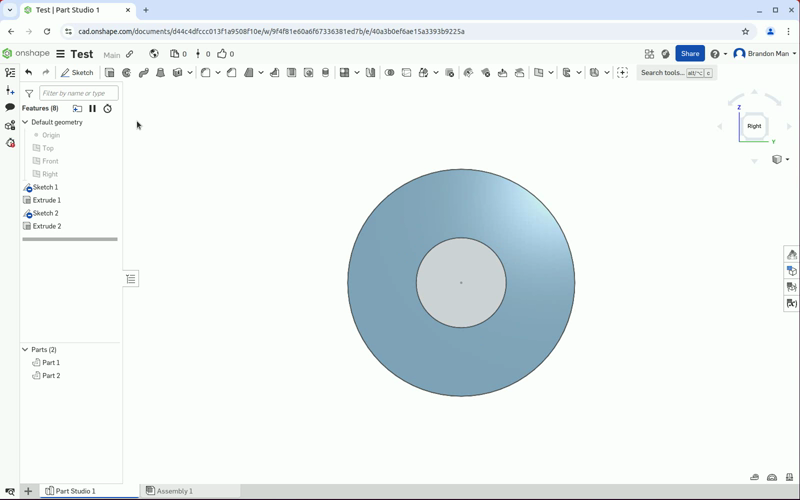
key(shift+7)
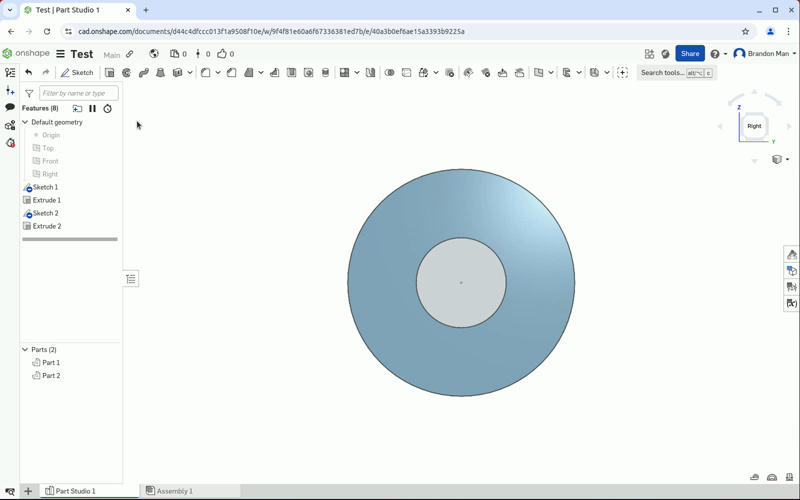
key(right, 2)
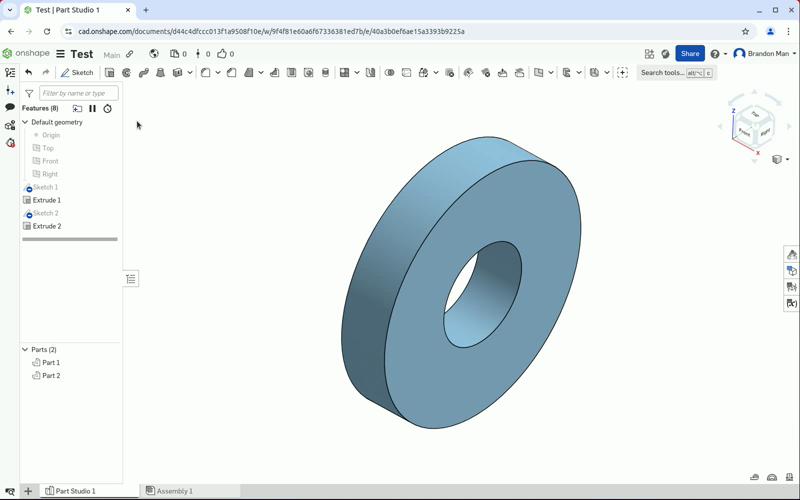
key(down, 2)
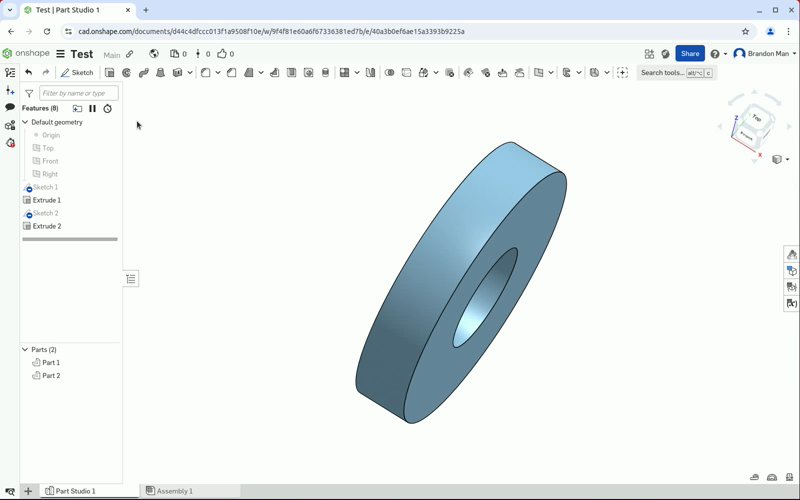
key(up, 2)
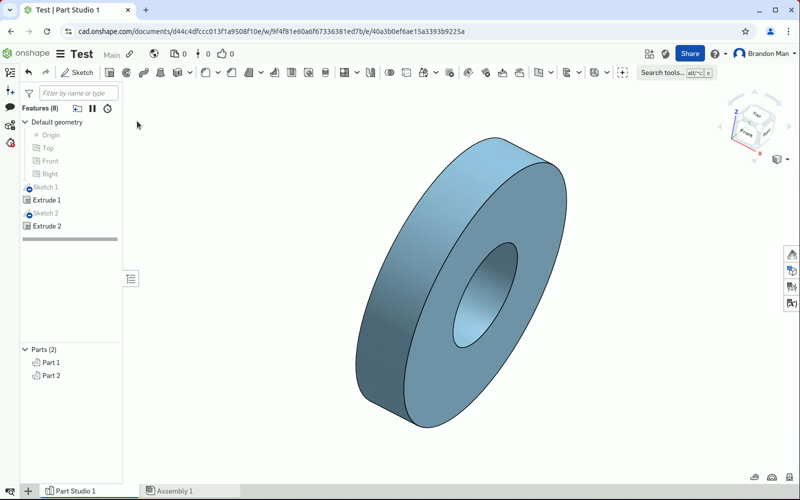
key(left, 2)
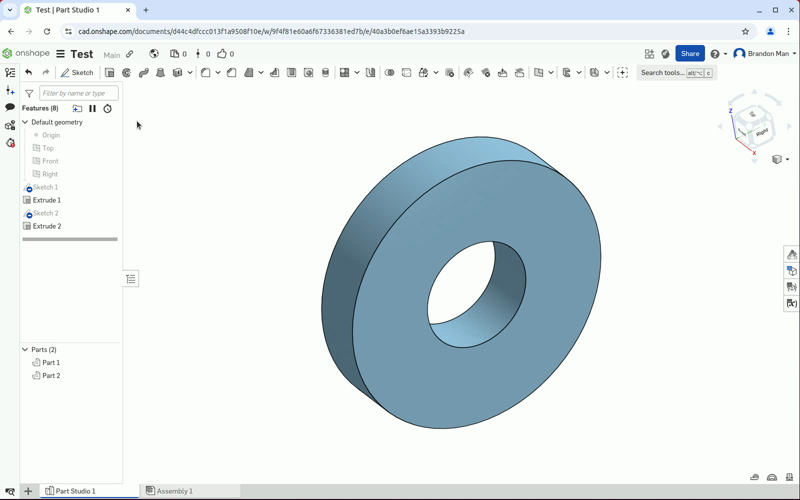
mouse_move(73, 189)
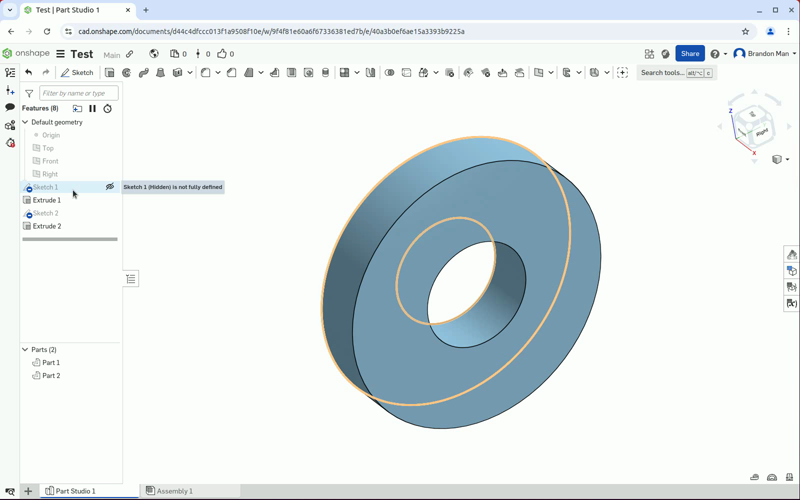
click(73, 189)